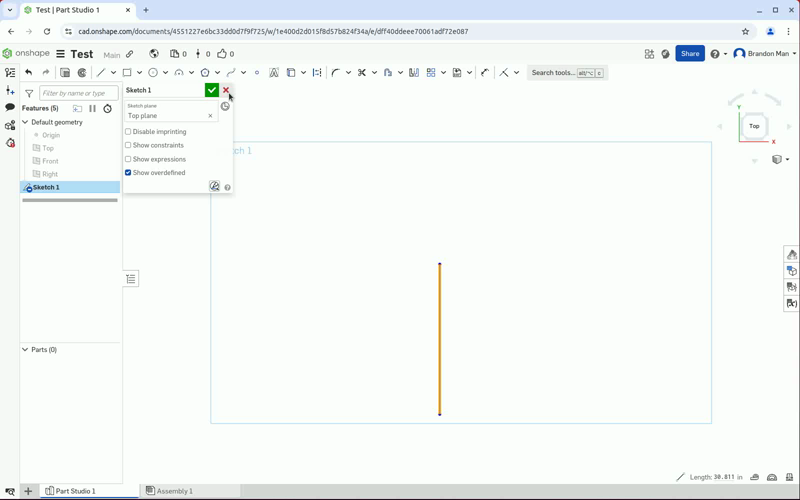
key(shift+h)
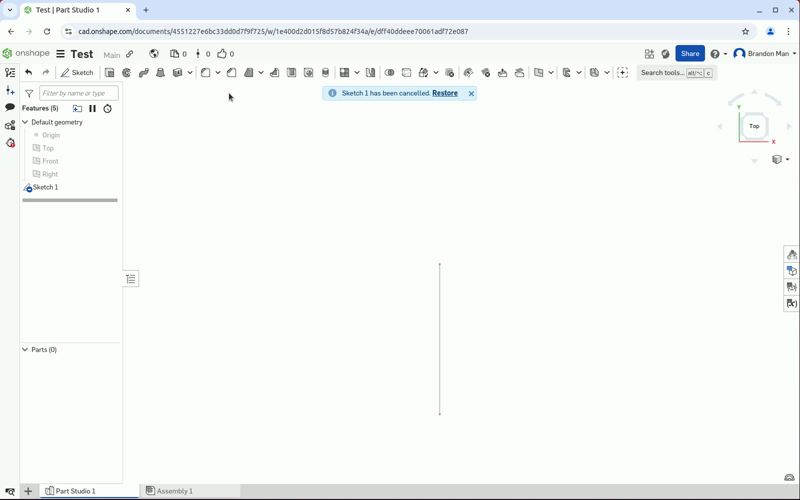
mouse_move(73, 352)
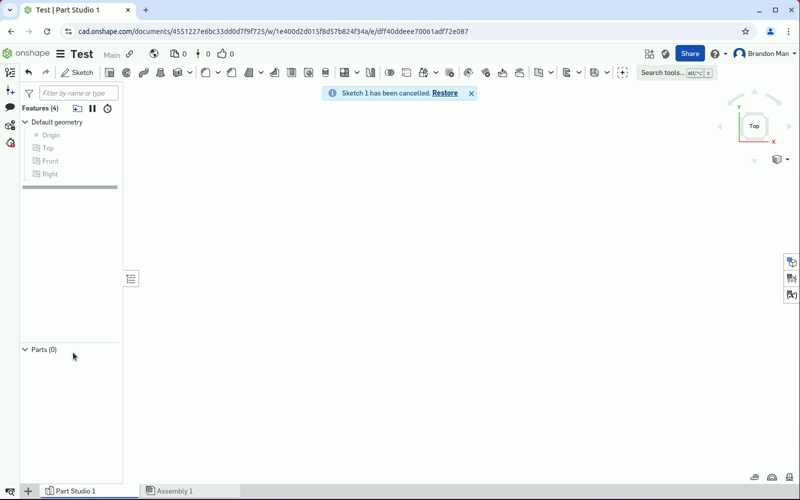
key(y)
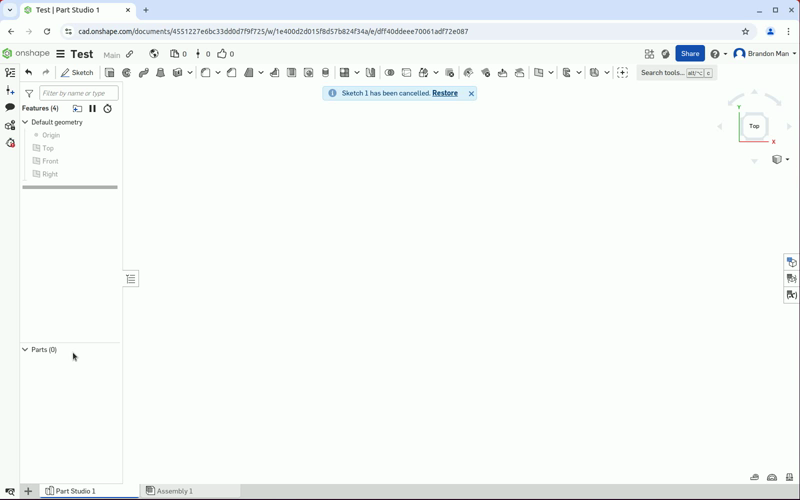
key(shift+p)
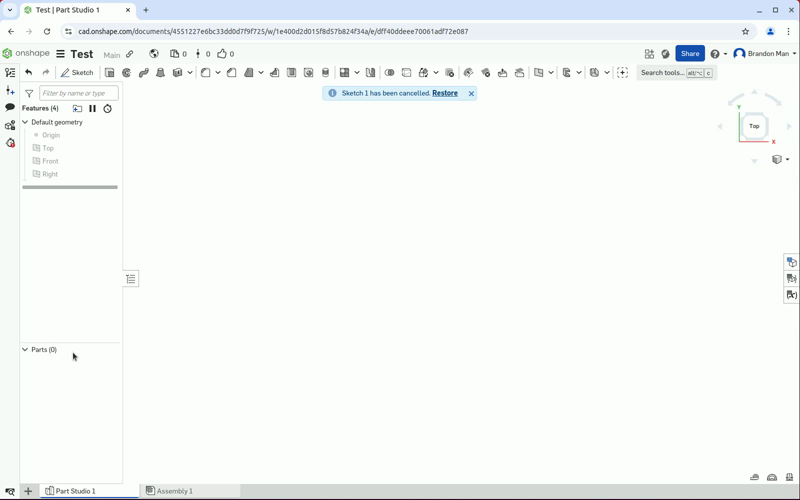
key(space)
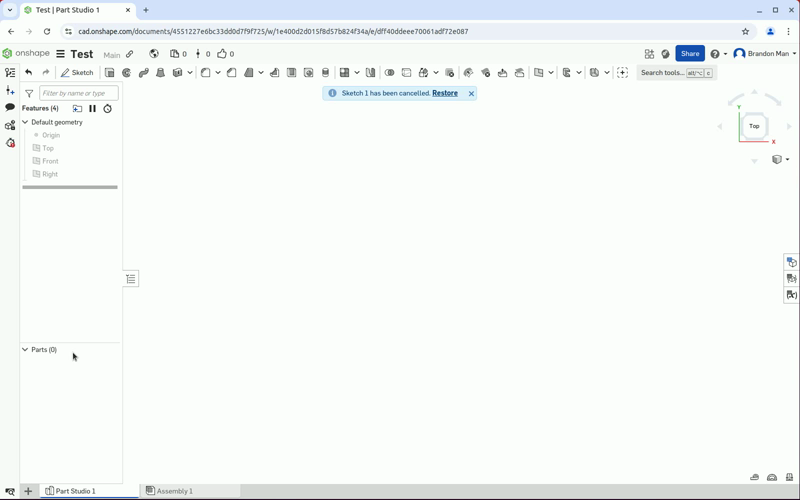
key_down(shift)
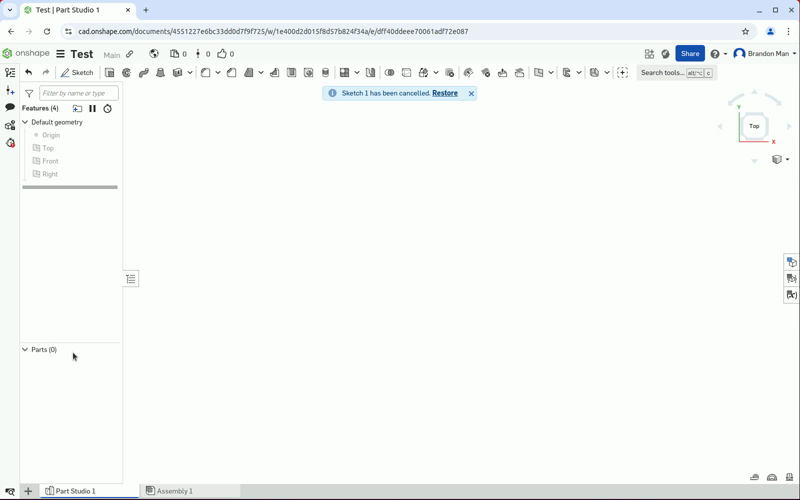
key(up)
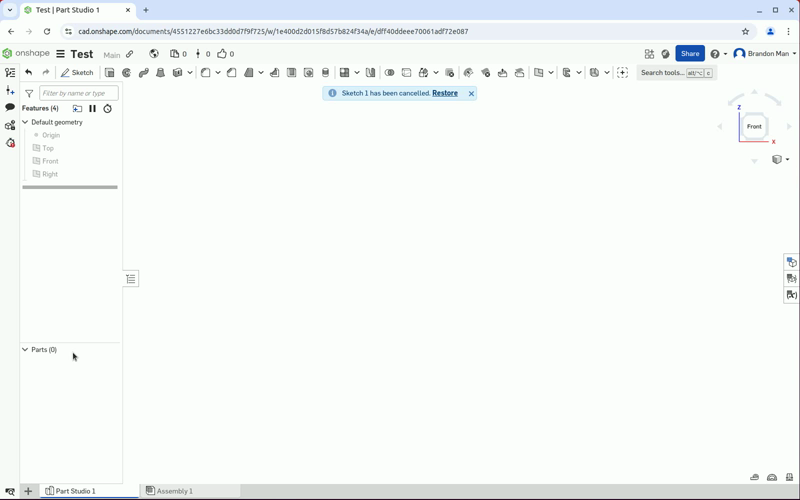
key_up(shift)
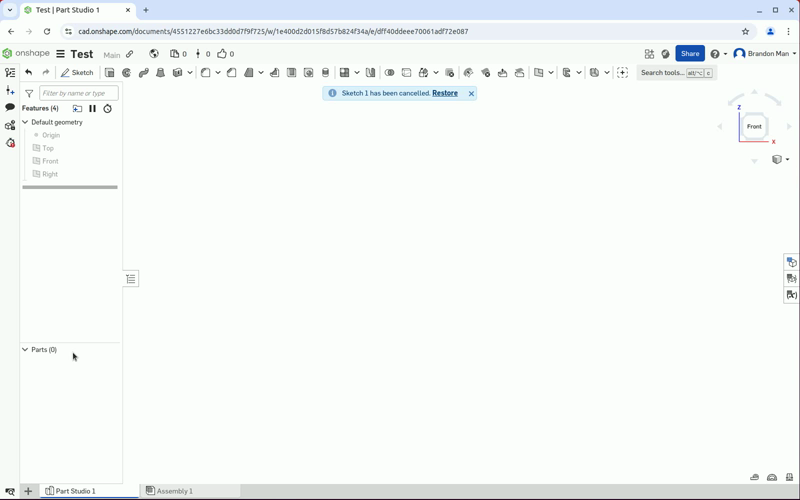
mouse_move(73, 352)
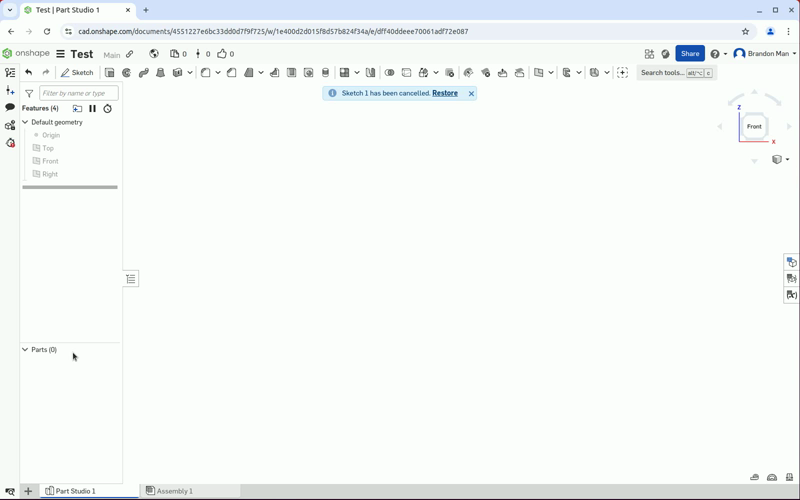
key(shift+y)
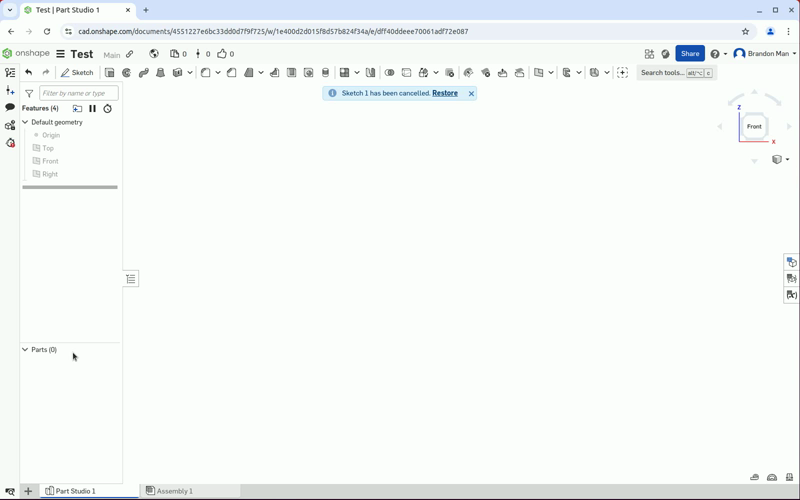
key(shift+s)
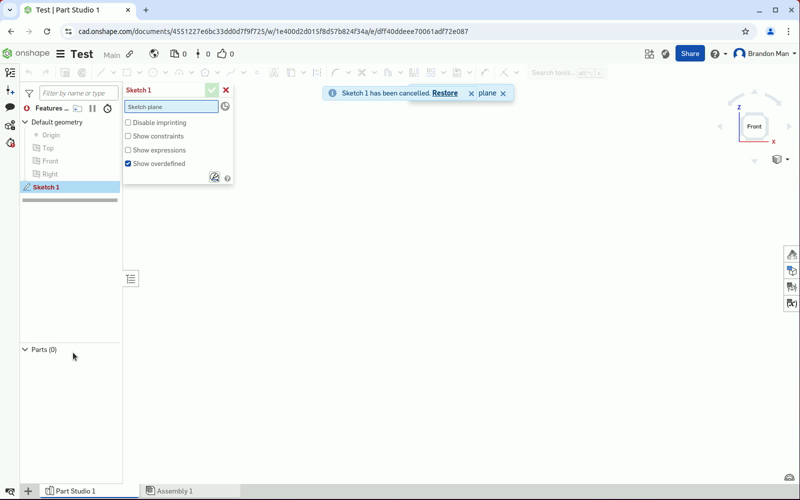
mouse_move(73, 163)
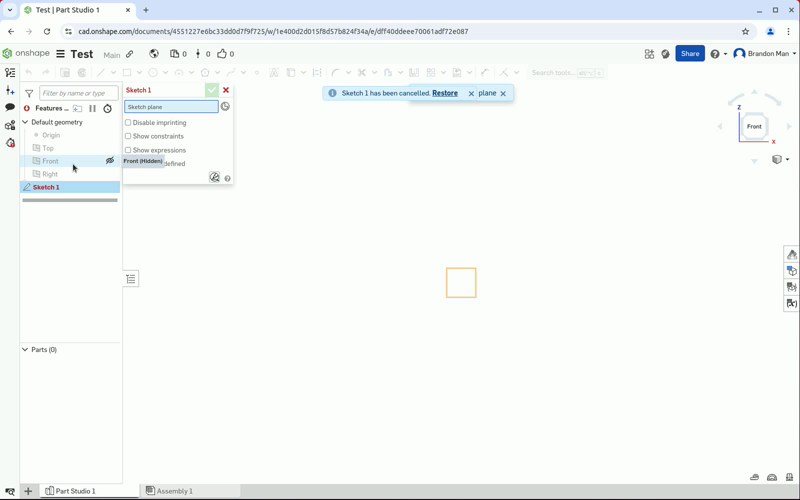
click(73, 163)
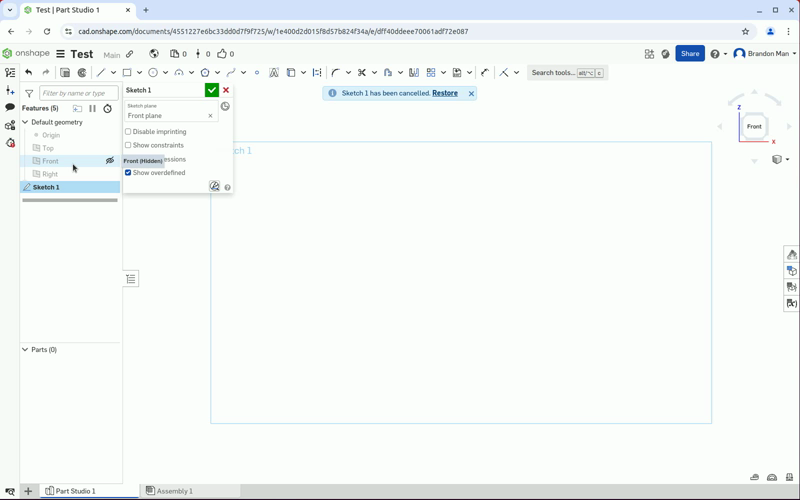
mouse_move(73, 352)
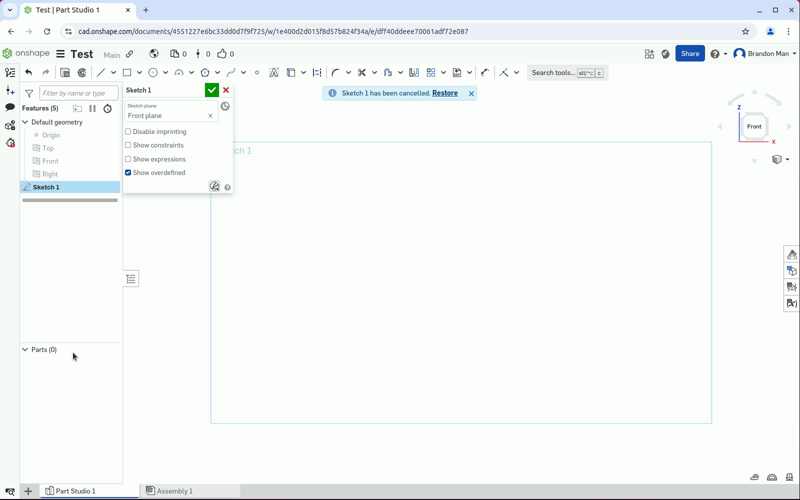
key(y)
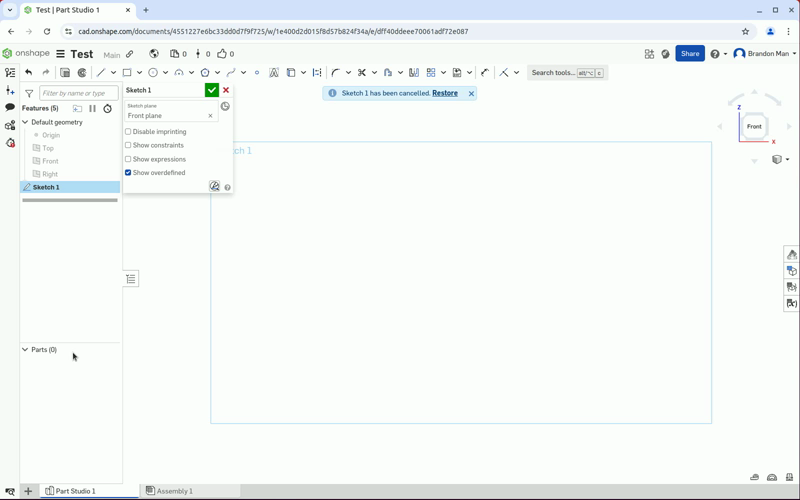
key(l)
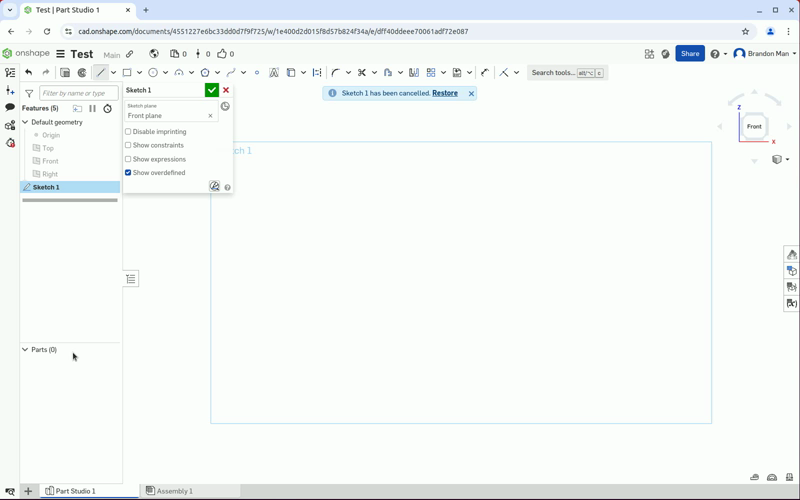
key_down(shift)
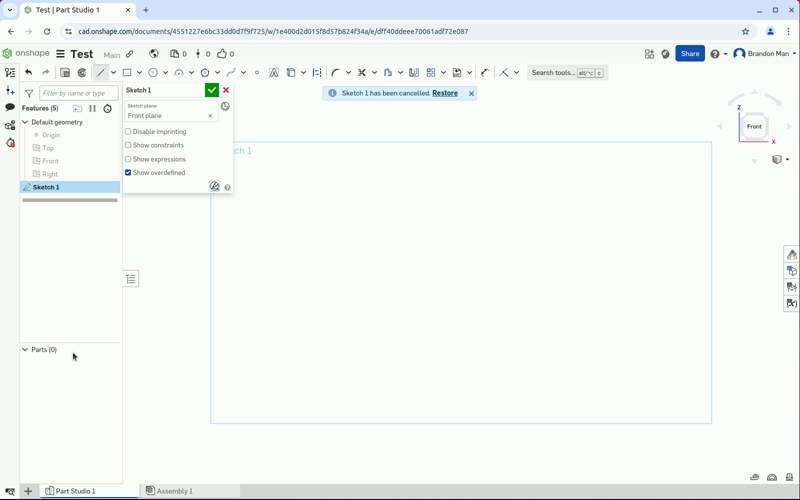
mouse_move(404, 339)
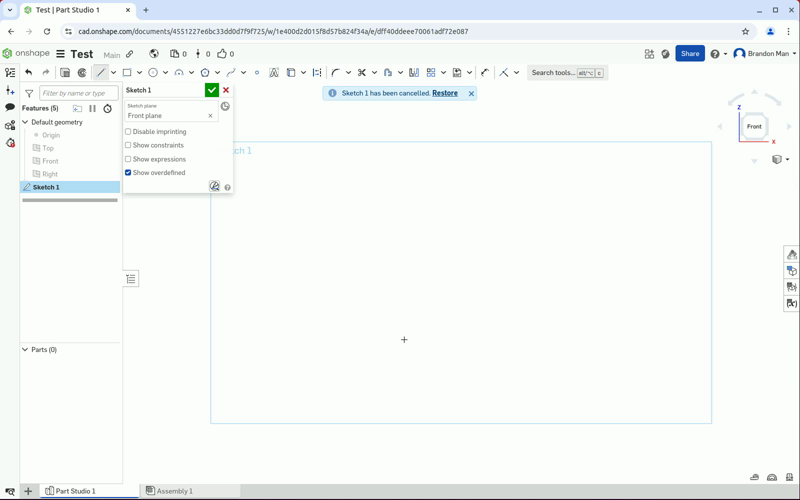
click(404, 339)
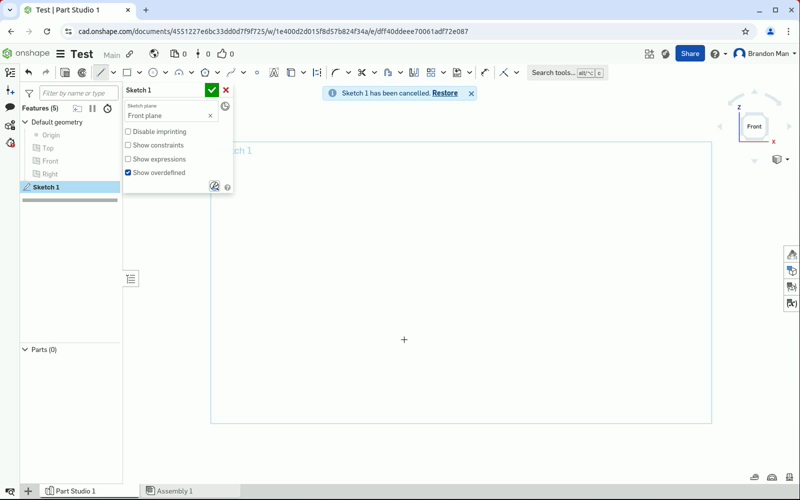
key_up(shift)
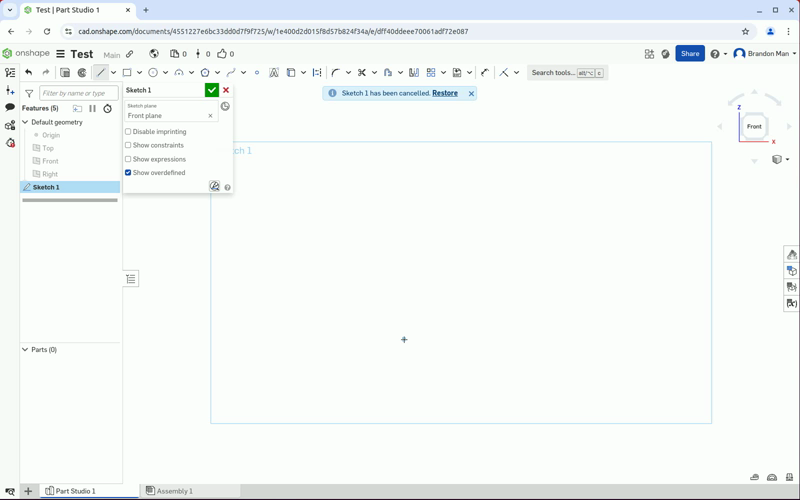
key_down(shift)
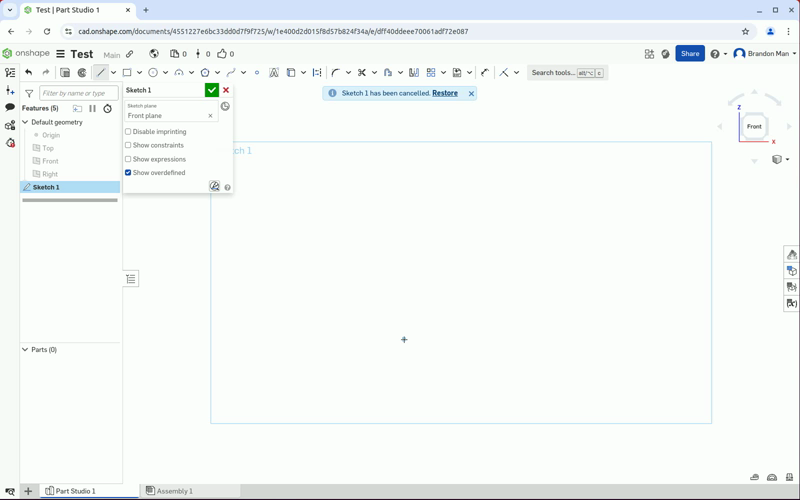
mouse_move(434, 339)
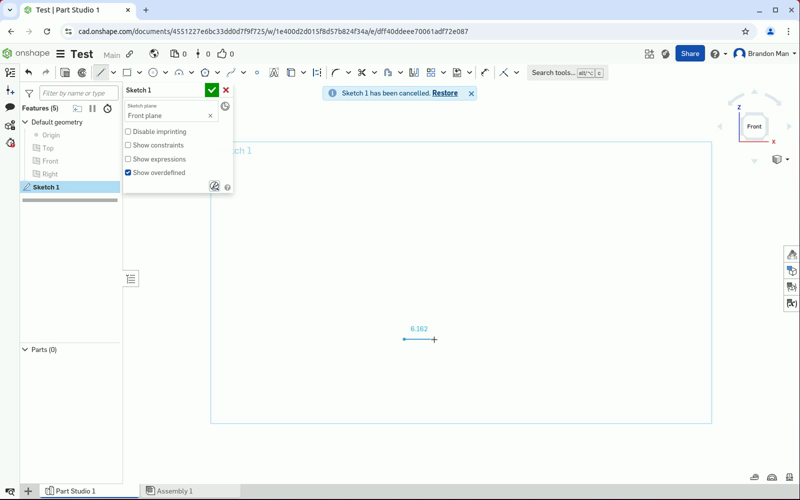
mouse_move(461, 339)
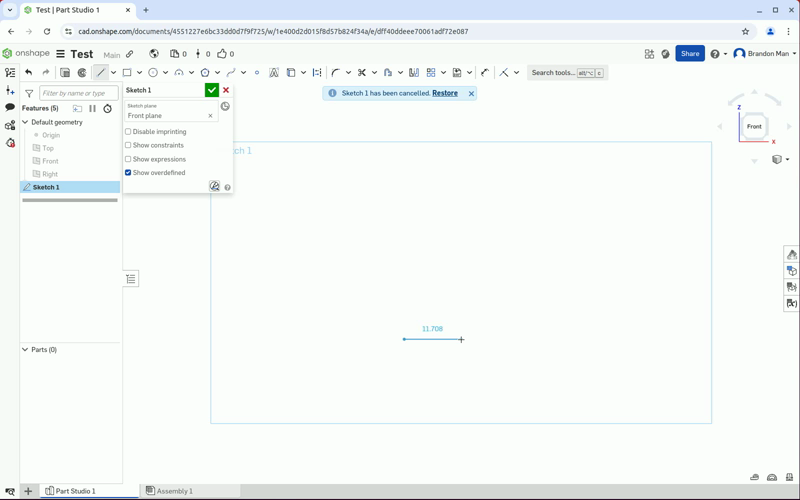
click(461, 339)
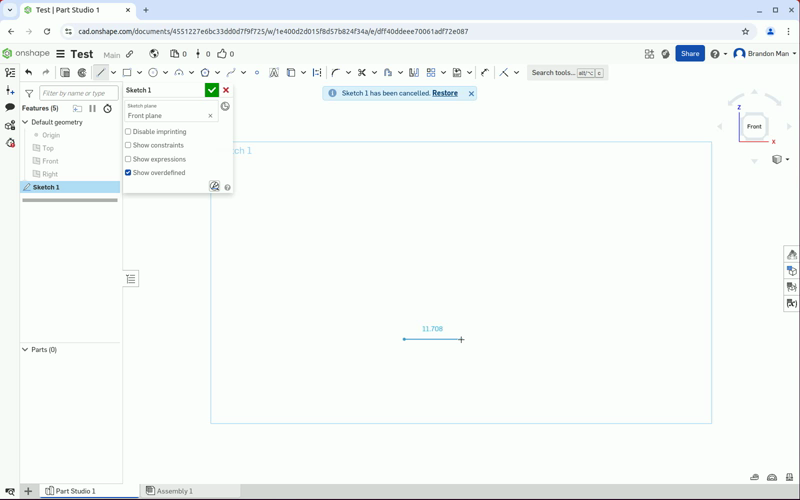
key_up(shift)
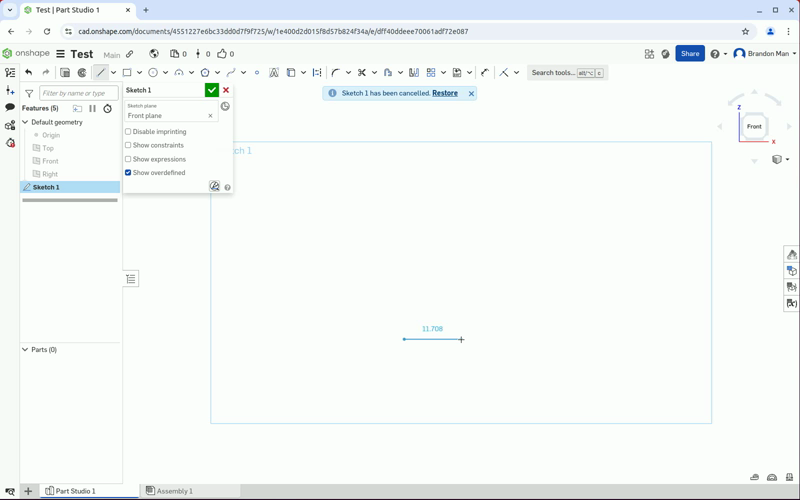
key(esc)
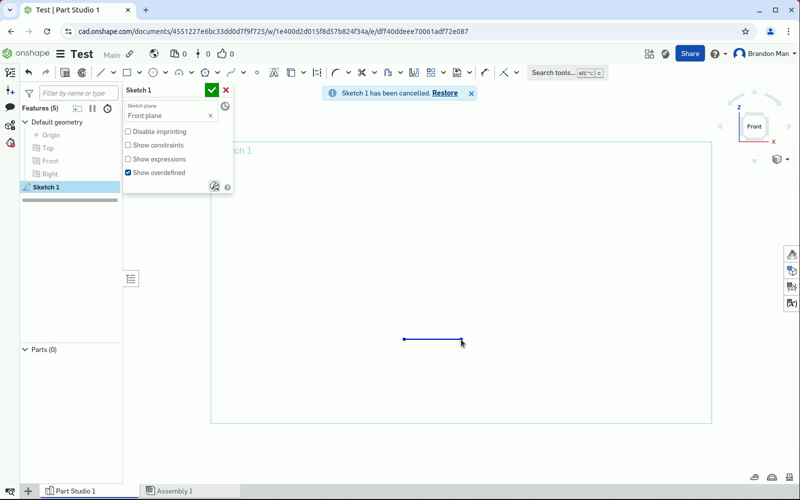
key(a)
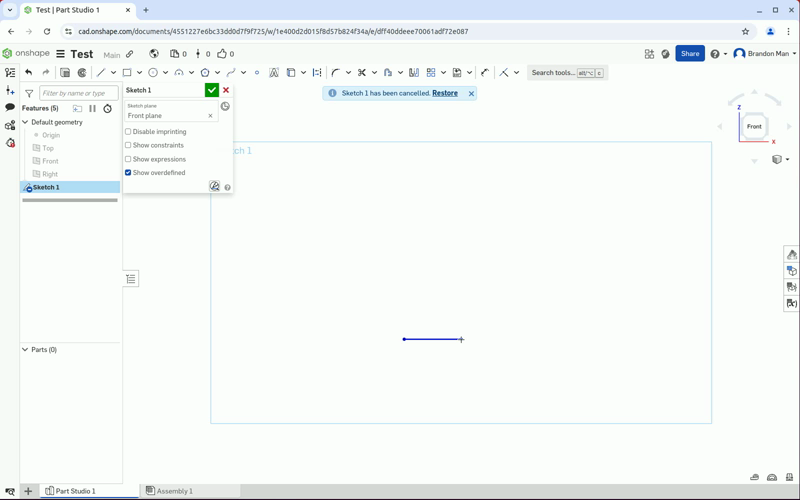
mouse_move(461, 339)
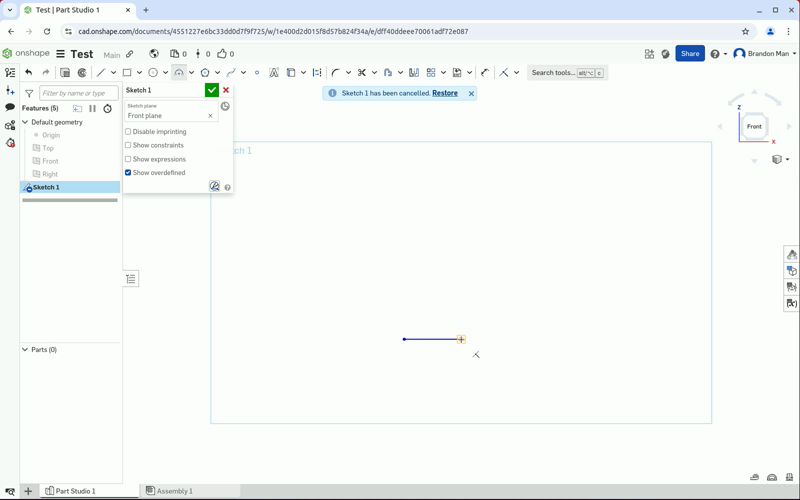
click(461, 339)
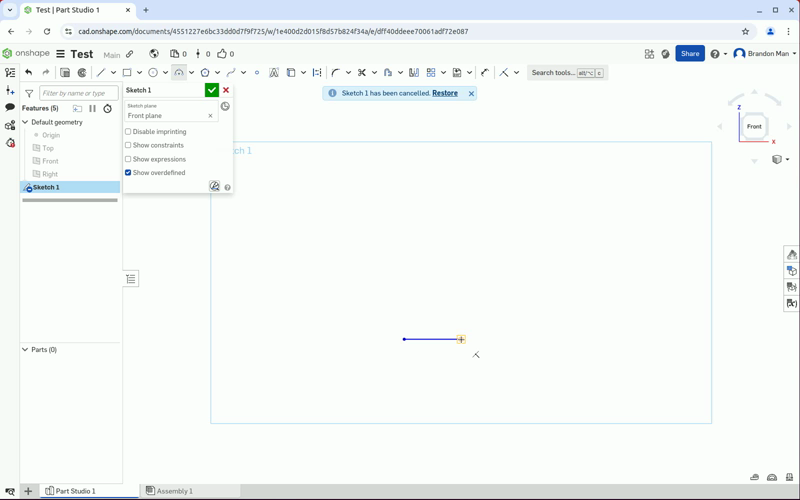
key_down(shift)
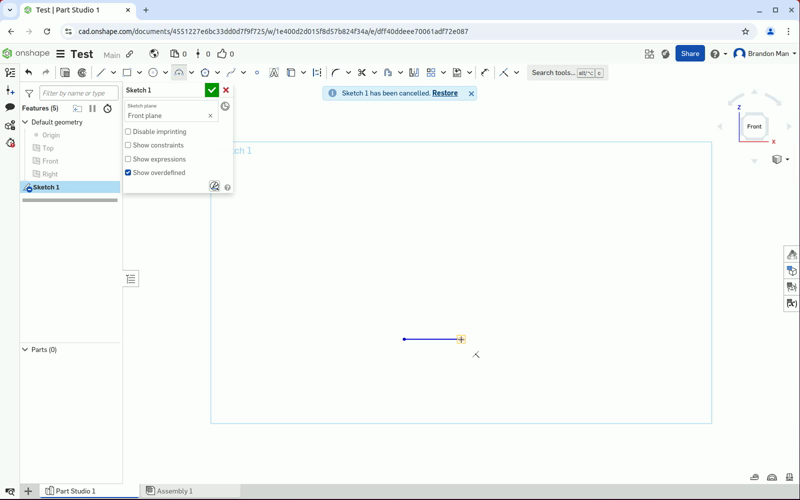
mouse_move(461, 226)
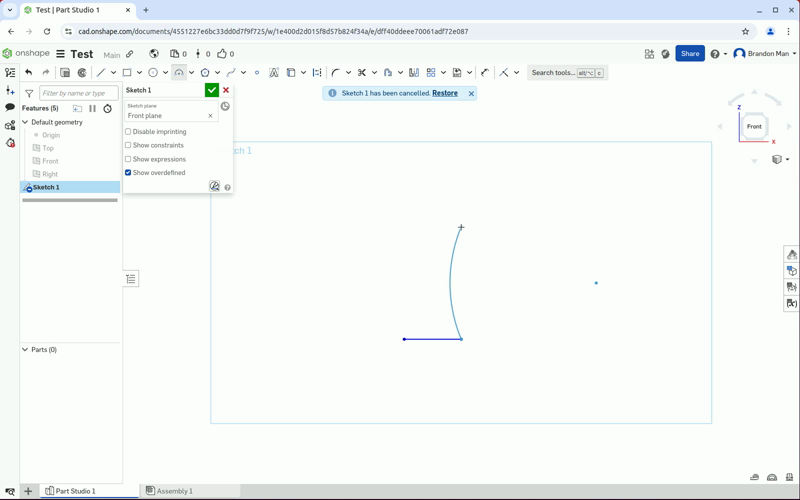
click(461, 226)
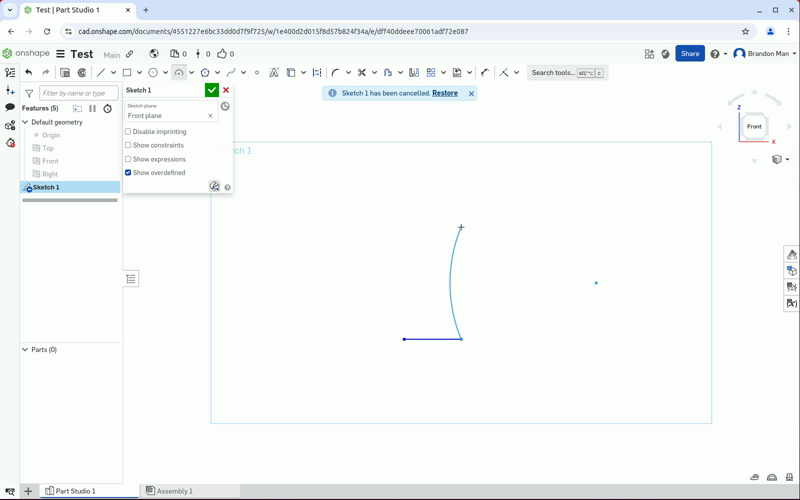
mouse_move(517, 282)
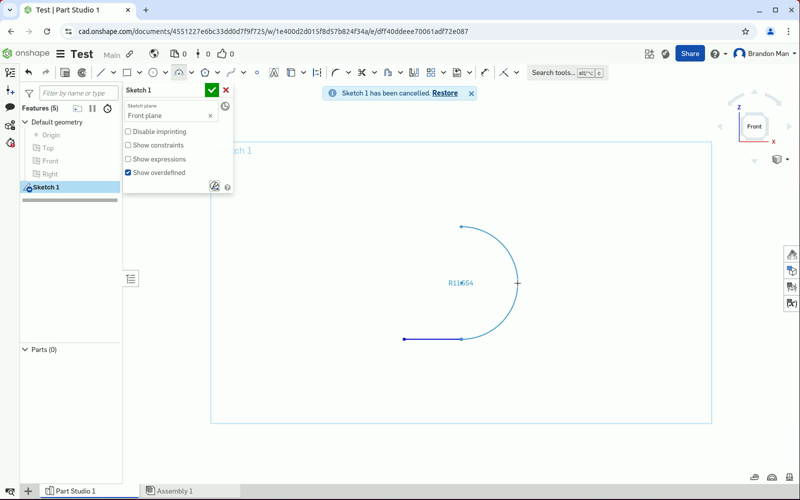
click(517, 282)
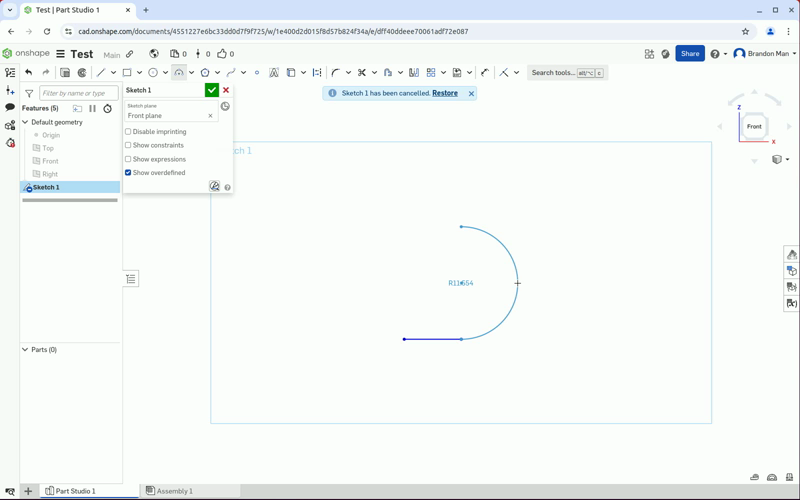
key_up(shift)
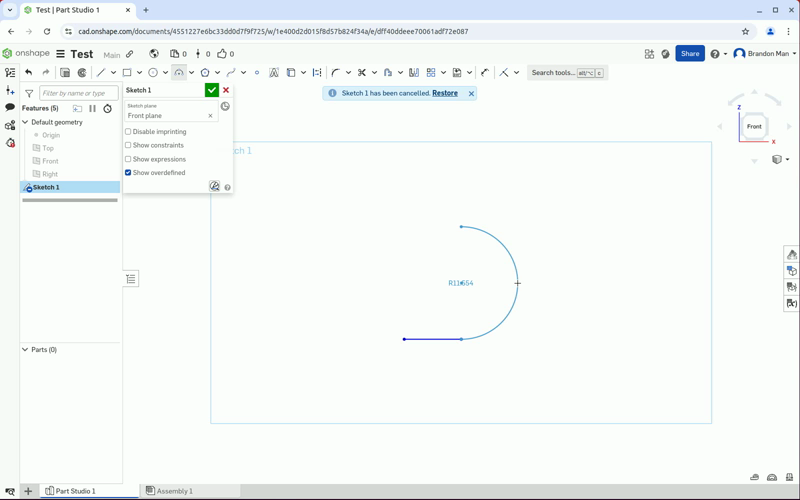
key(esc)
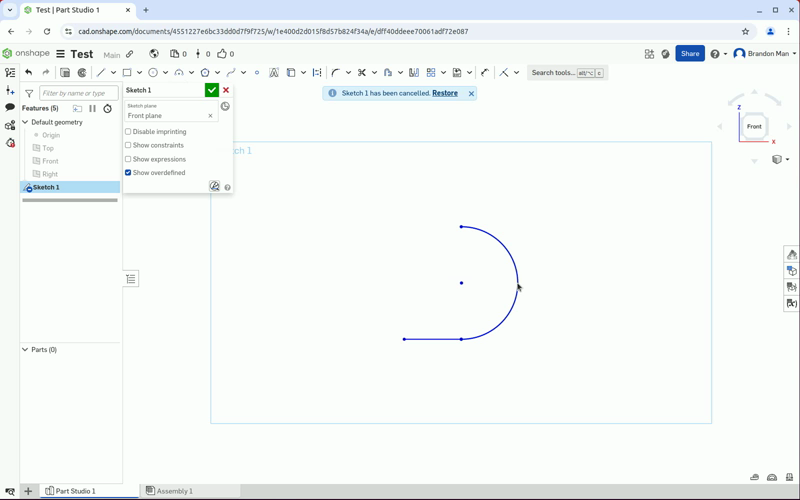
key(l)
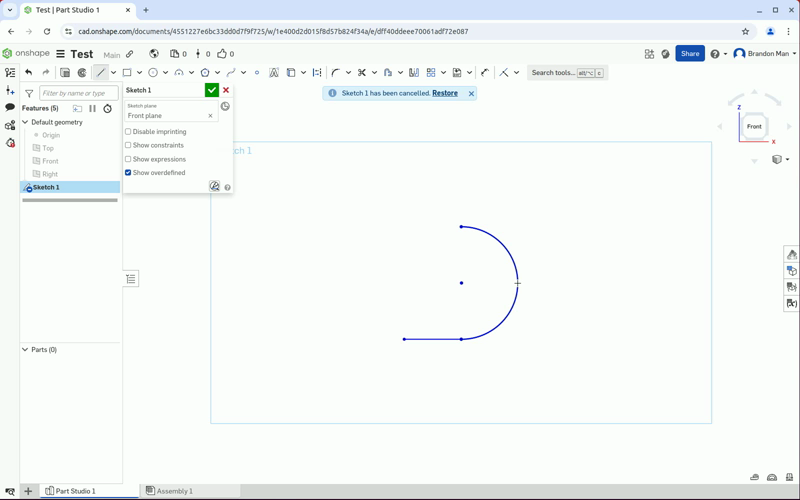
mouse_move(461, 226)
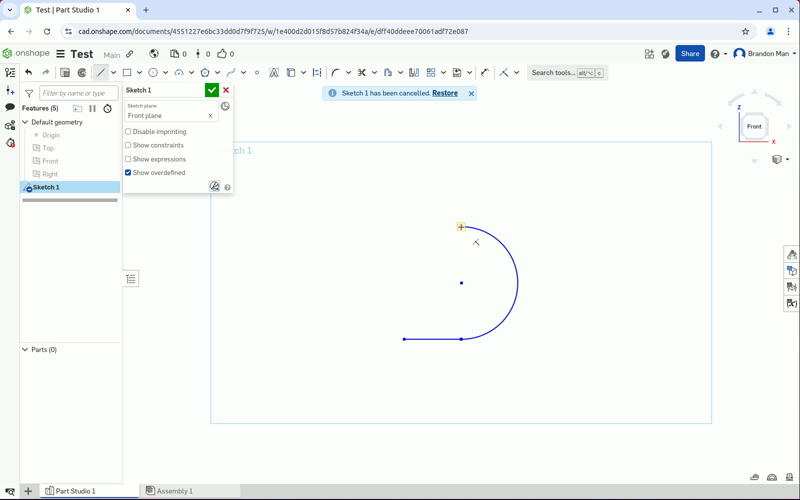
click(461, 226)
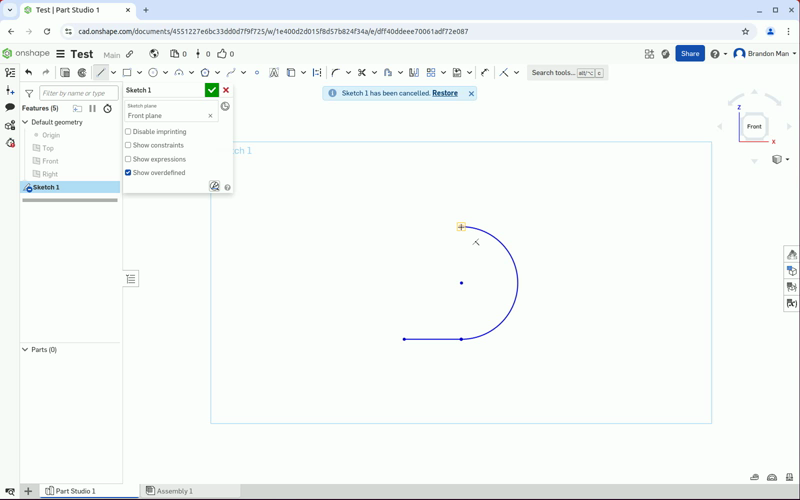
key_down(shift)
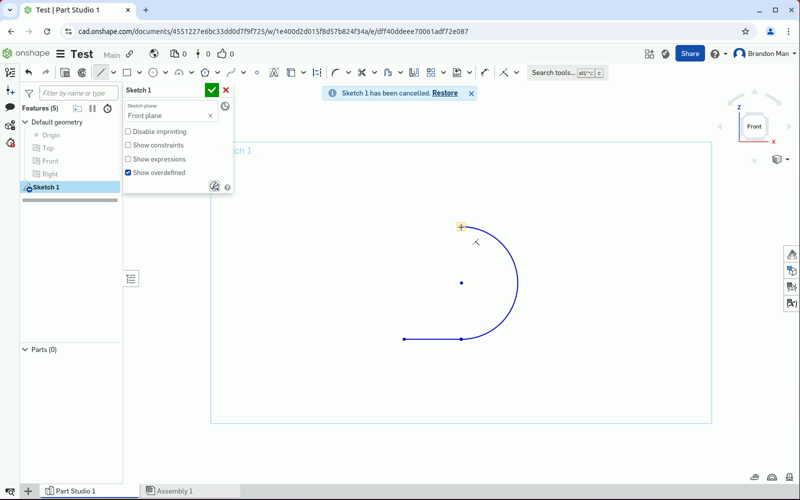
mouse_move(491, 226)
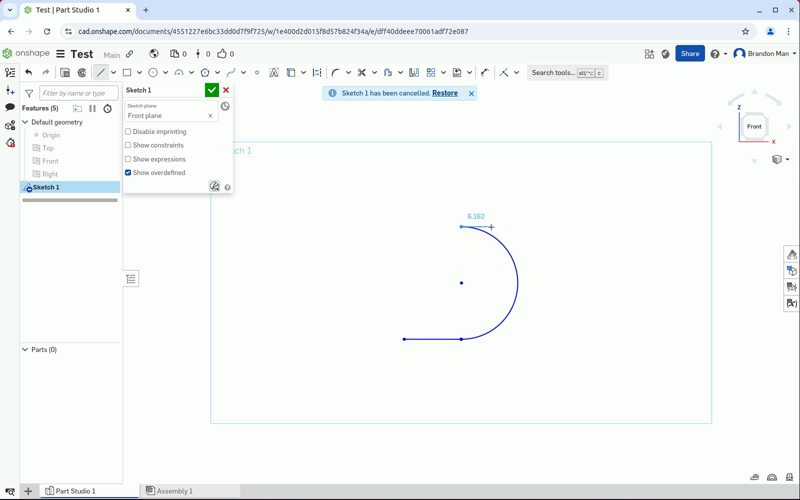
mouse_move(404, 226)
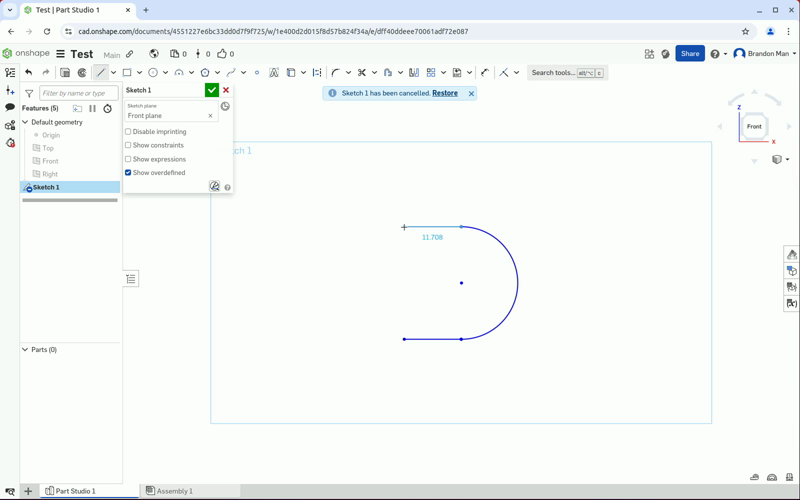
click(404, 226)
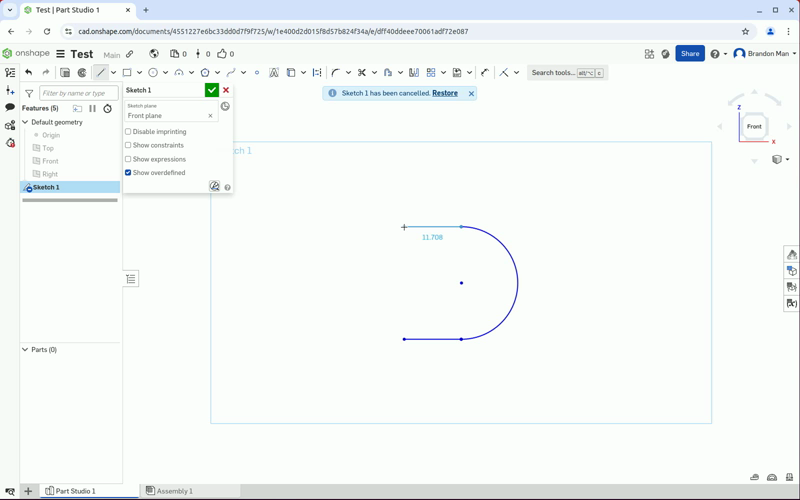
key_up(shift)
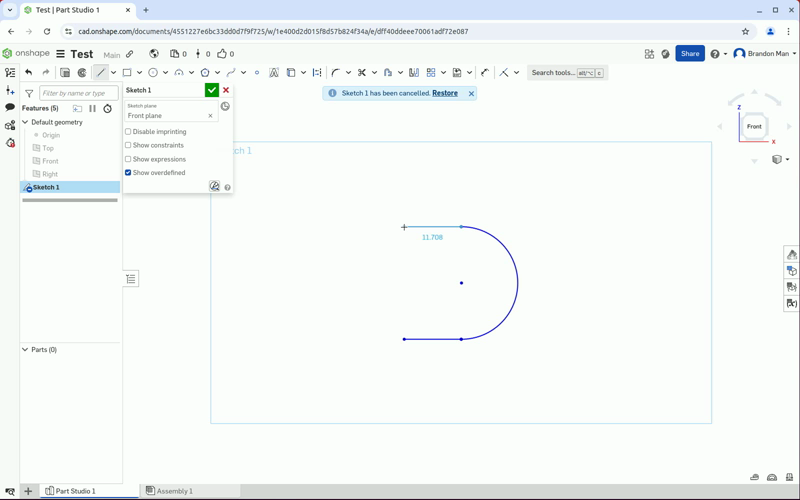
key_down(shift)
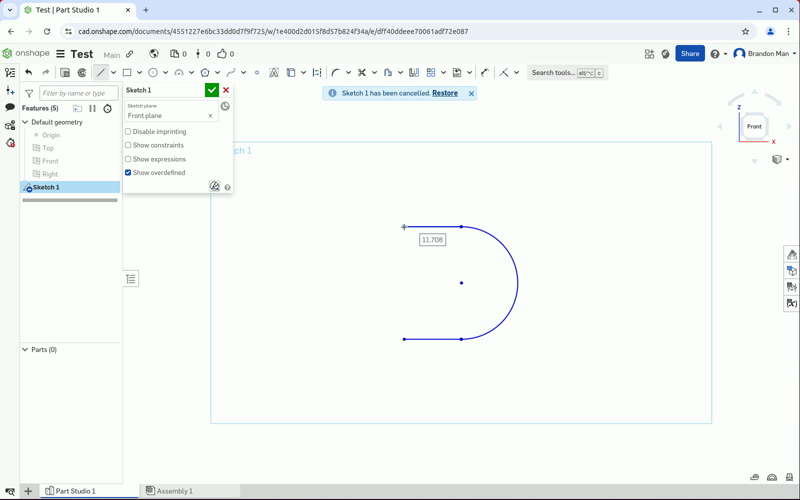
mouse_move(404, 339)
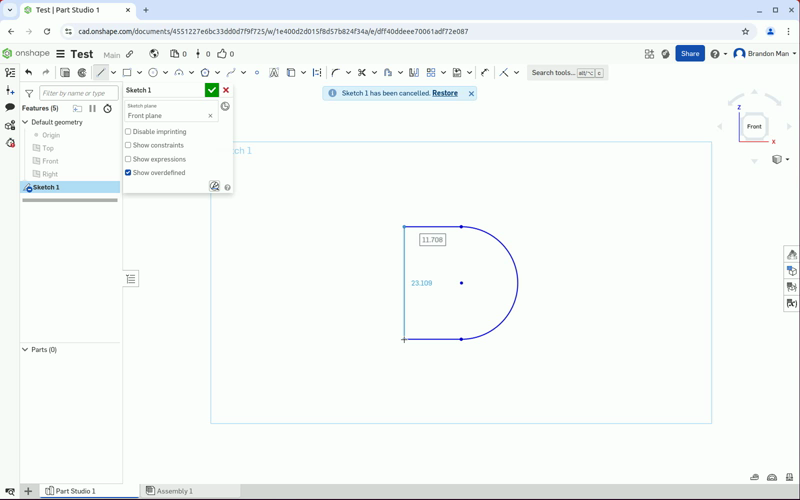
key_up(shift)
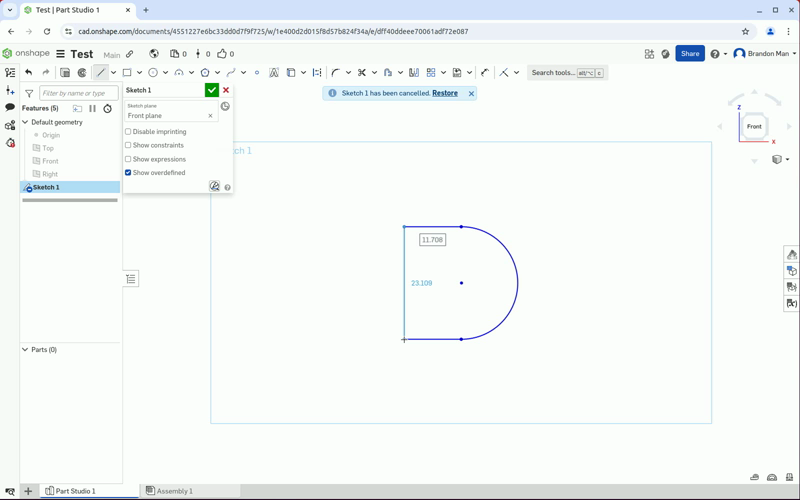
click(404, 339)
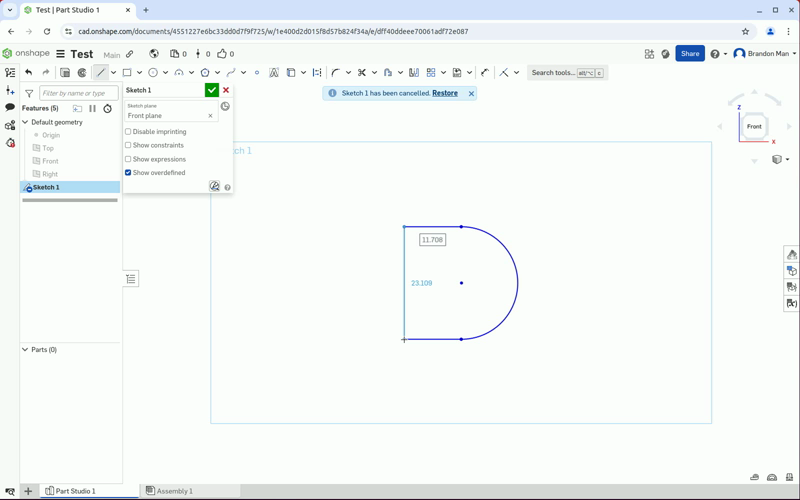
key(esc)
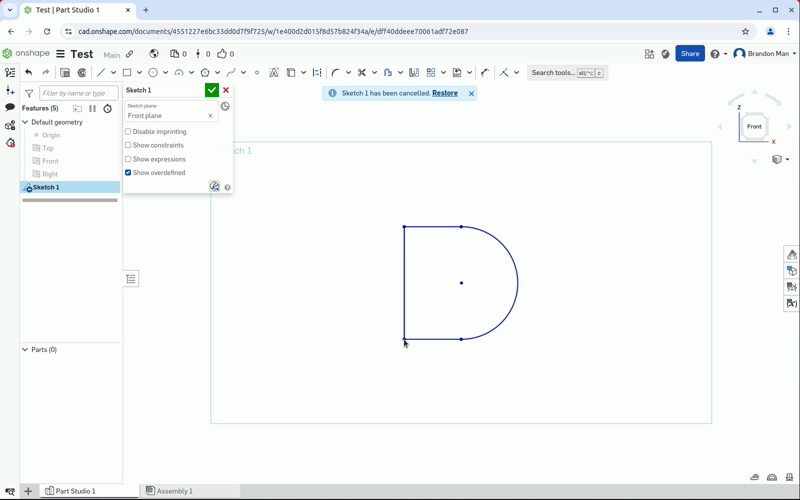
mouse_move(449, 281)
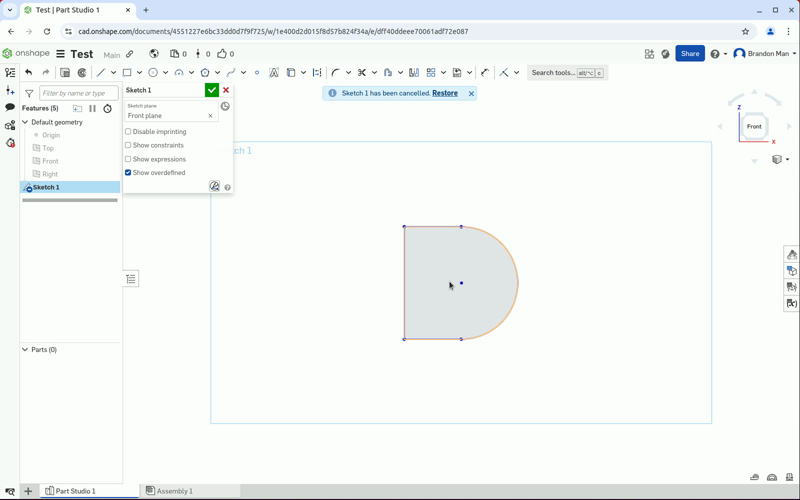
click(449, 281)
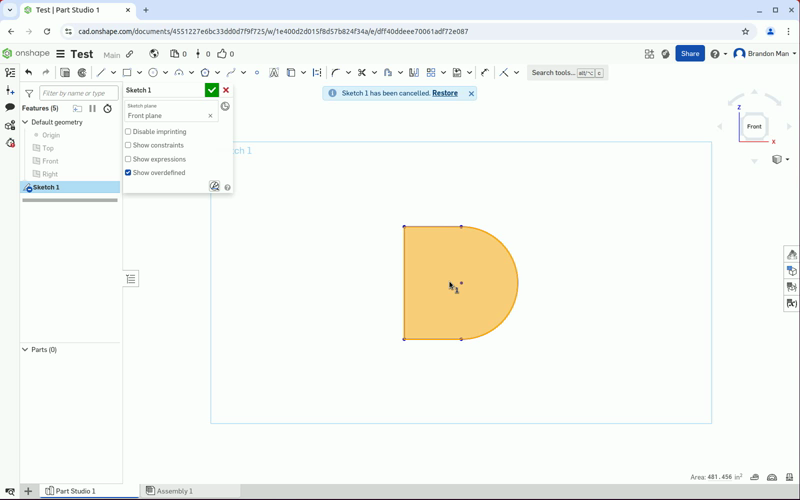
mouse_move(73, 352)
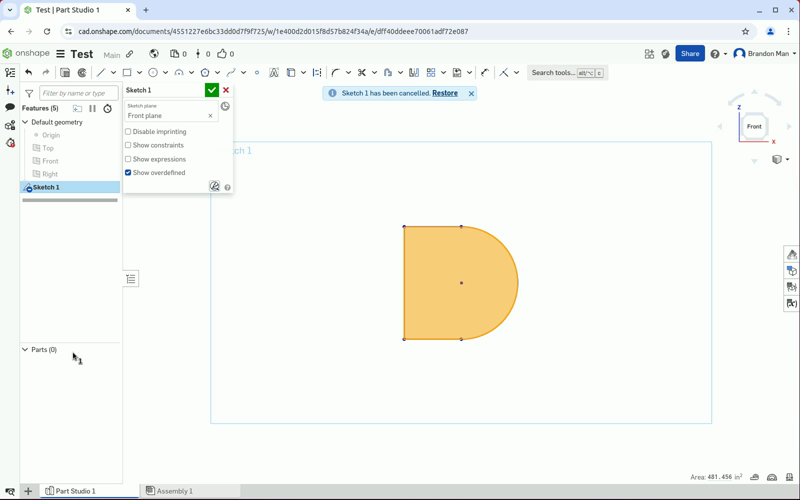
key(shift+y)
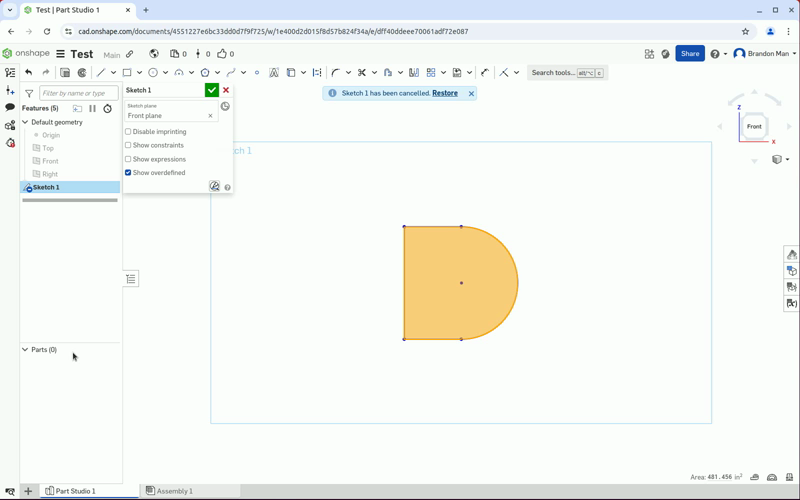
key(shift+e)
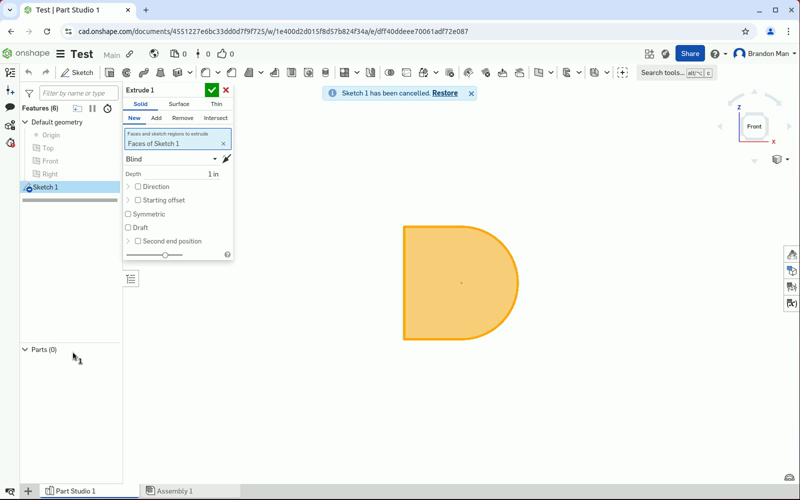
mouse_move(143, 106)
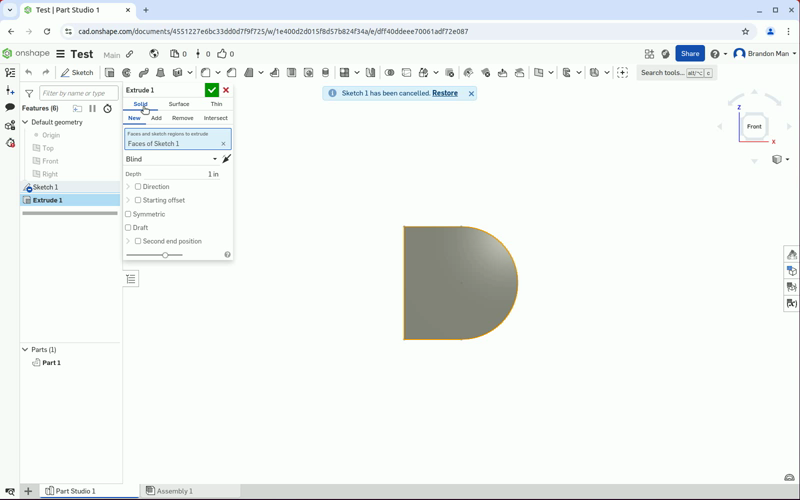
click(143, 106)
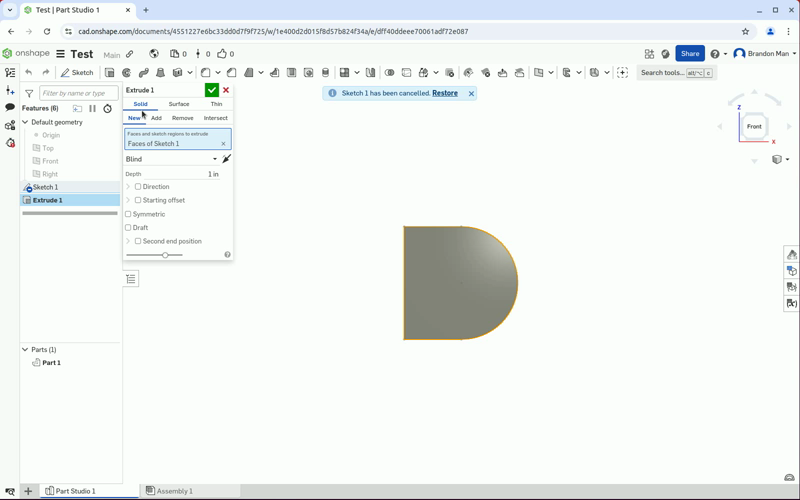
mouse_move(137, 120)
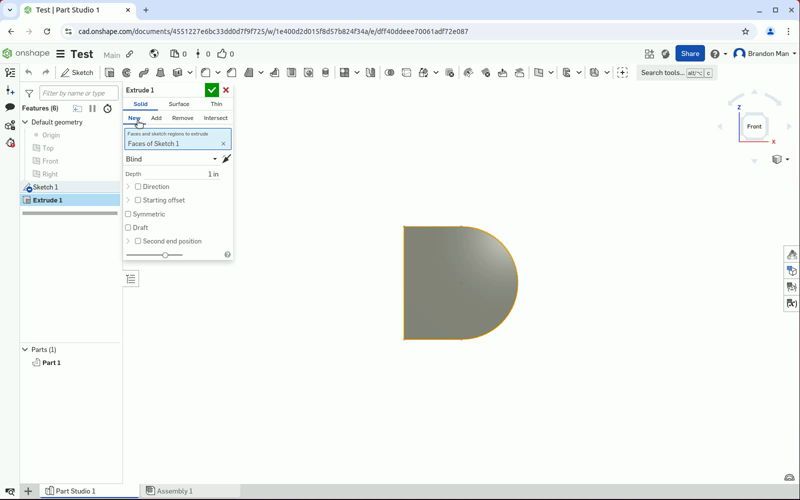
click(137, 120)
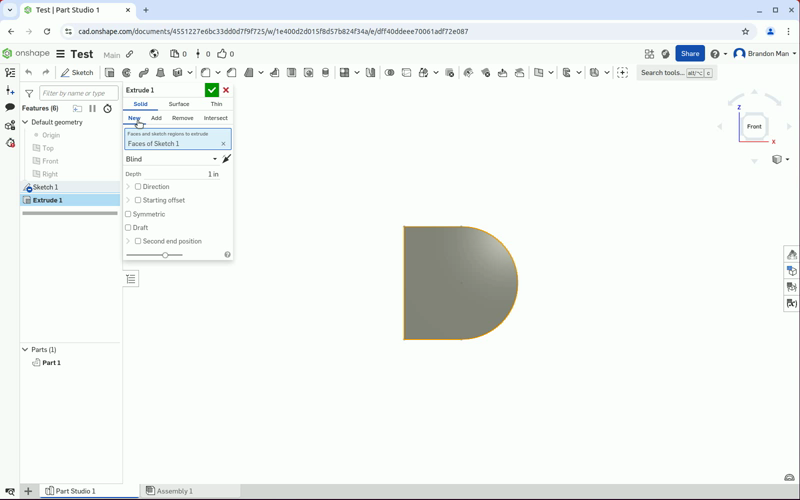
key(tab, 4)
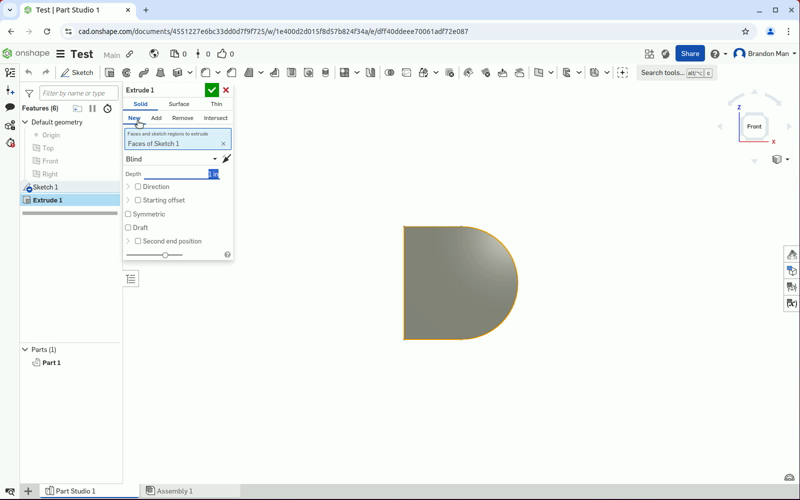
text(11.554)
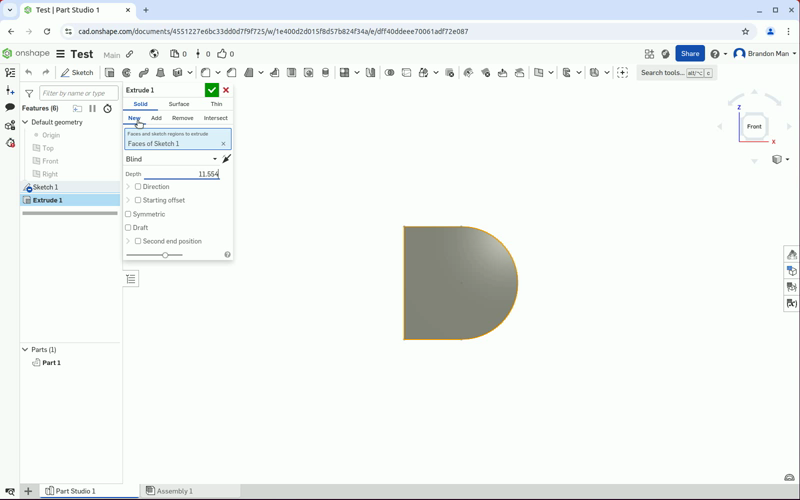
key(enter)
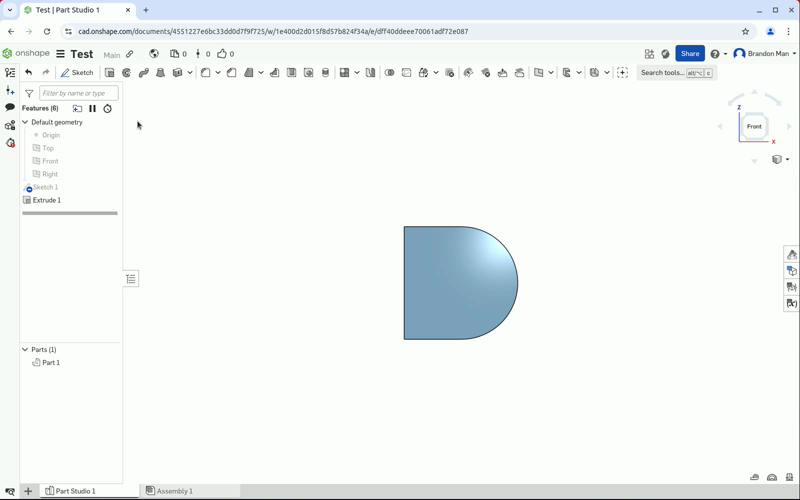
key(shift+h)
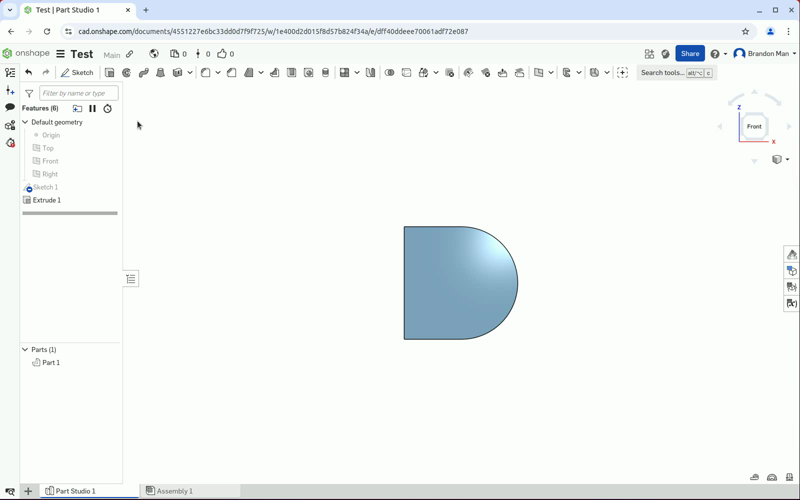
key(shift+h)
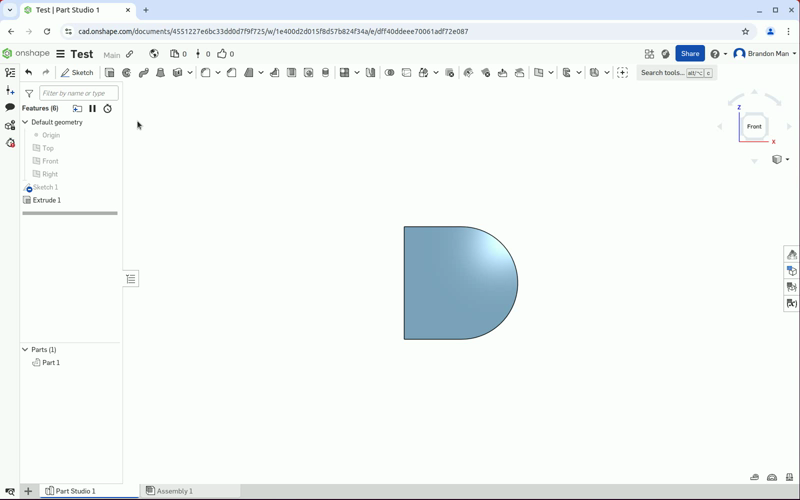
mouse_move(73, 189)
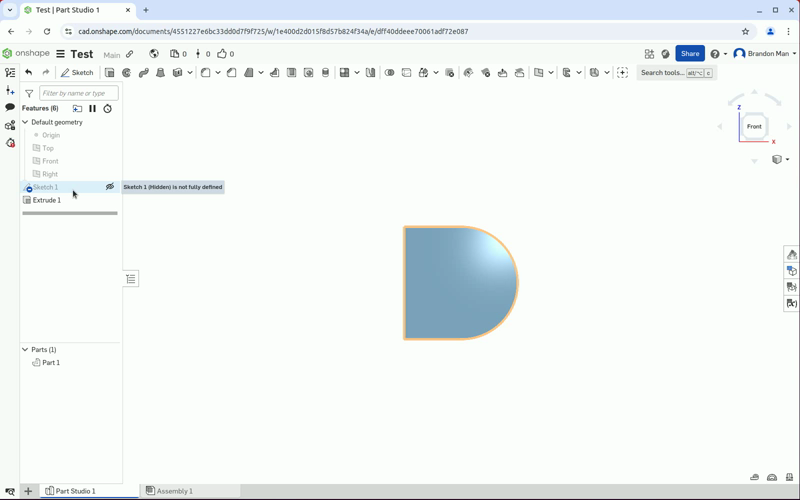
click(73, 189)
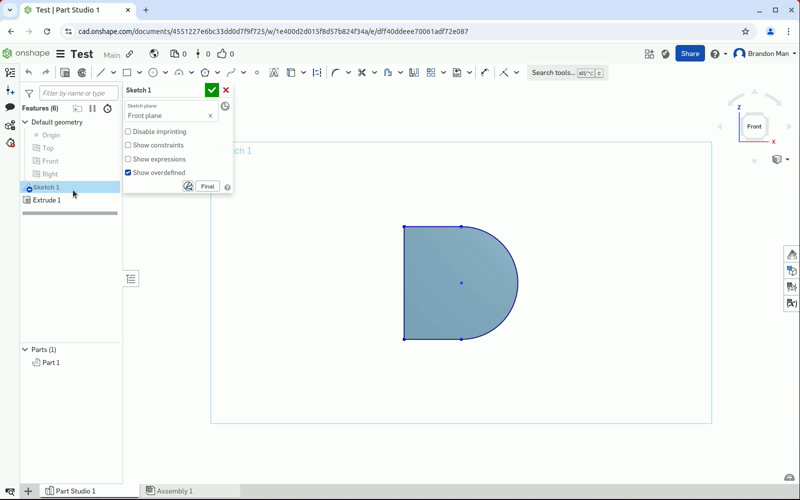
mouse_move(229, 92)
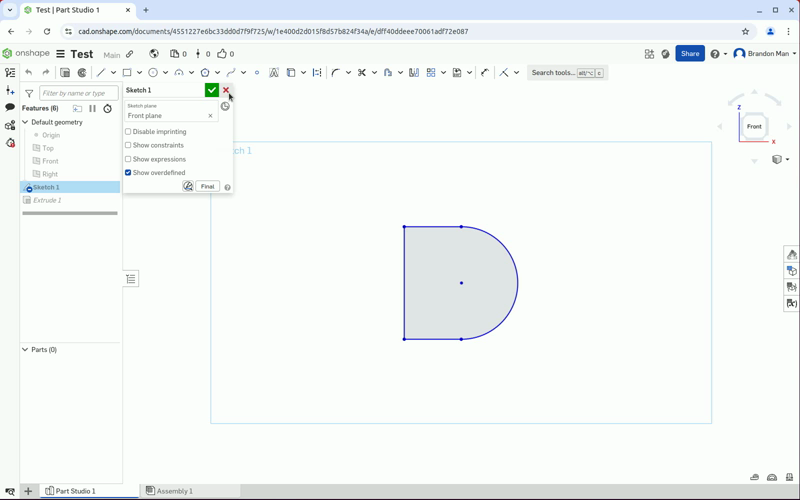
click(229, 92)
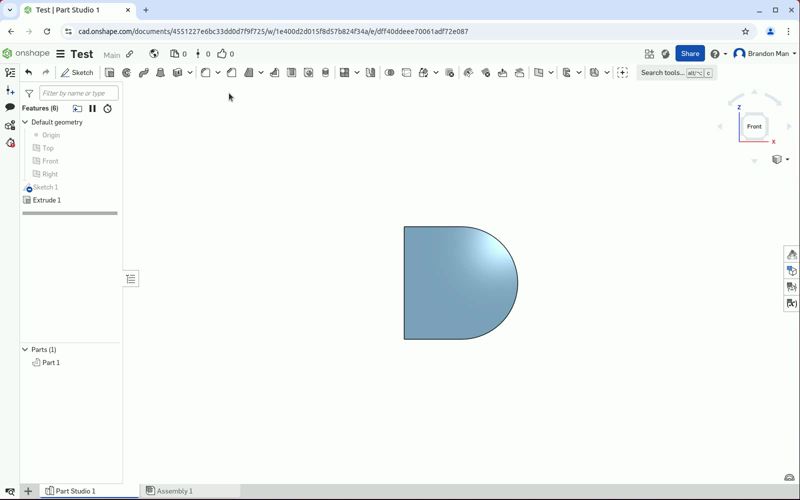
mouse_move(541, 75)
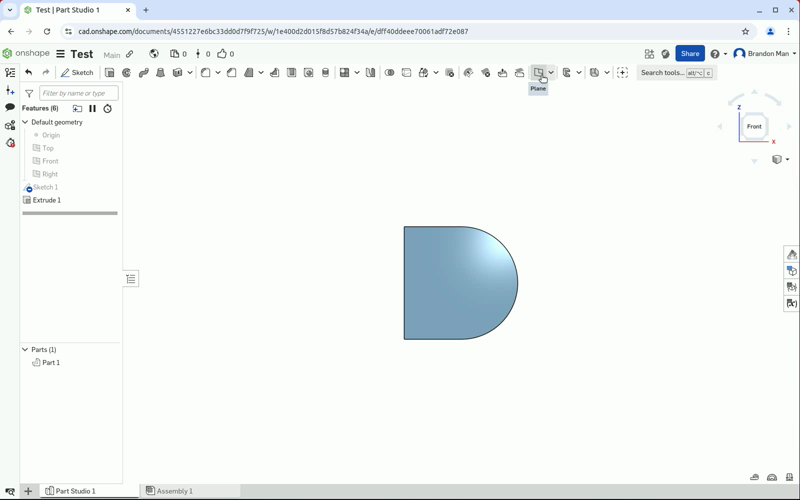
click(541, 75)
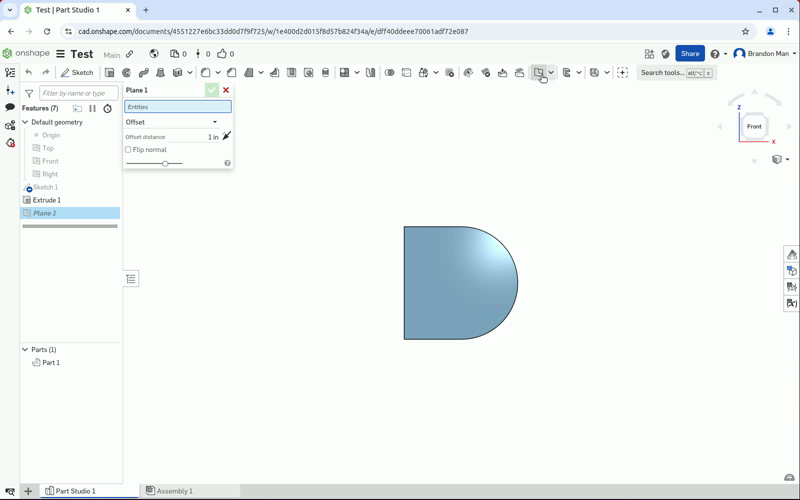
mouse_move(73, 163)
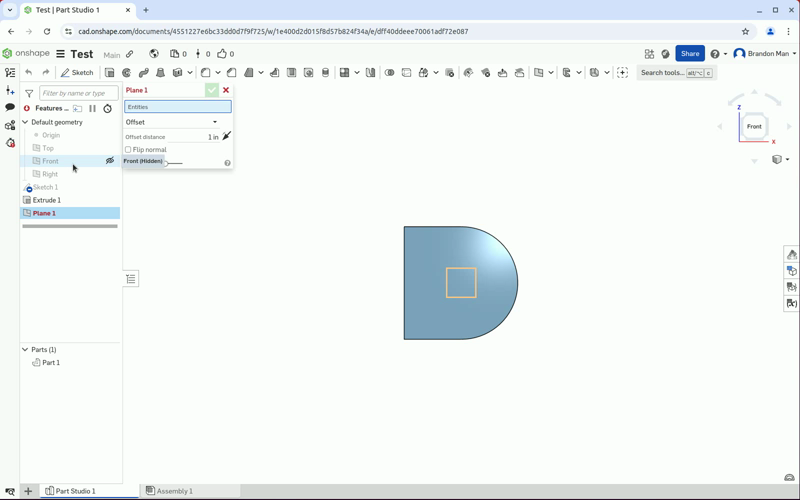
click(73, 163)
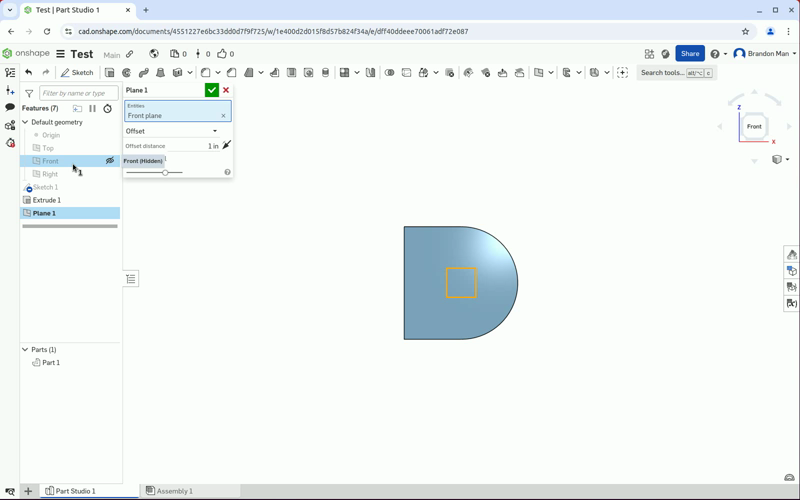
key(tab, 2)
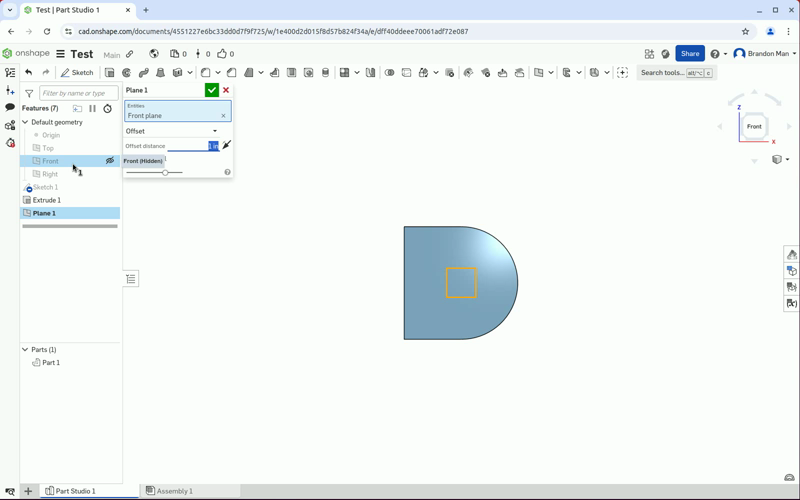
text(11.554)
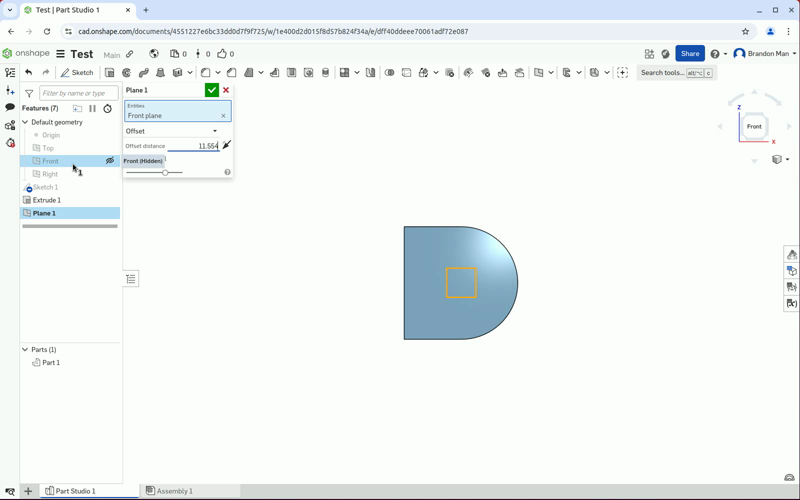
key(enter, 2)
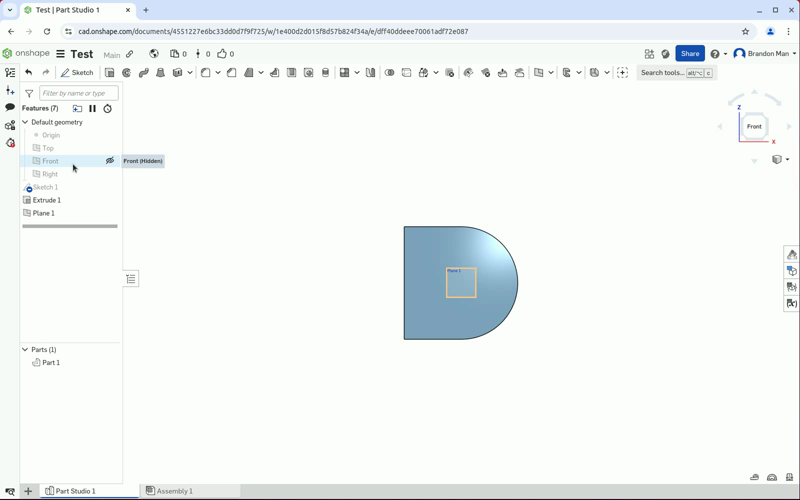
key(shift+s)
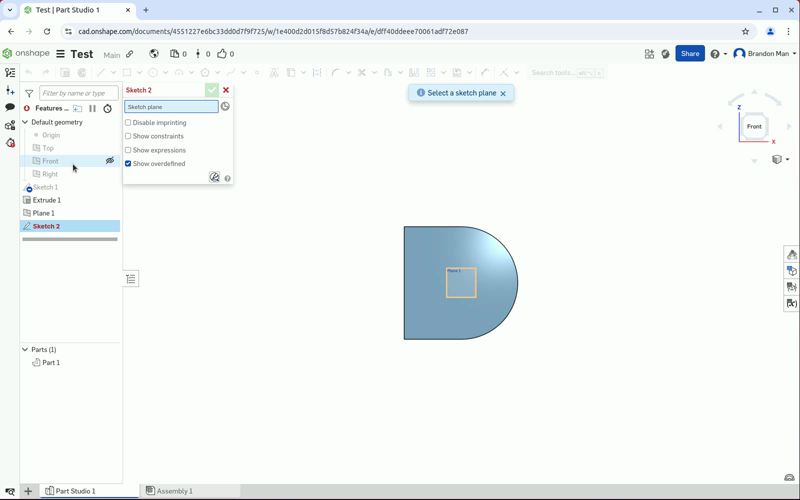
mouse_move(73, 215)
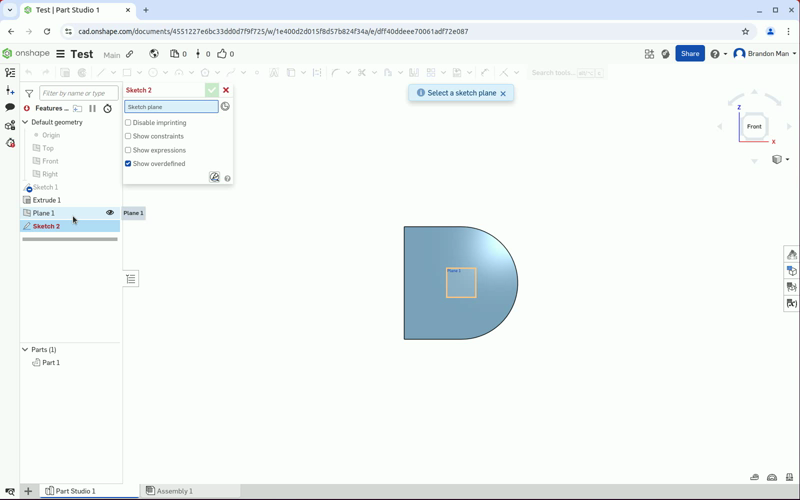
click(73, 215)
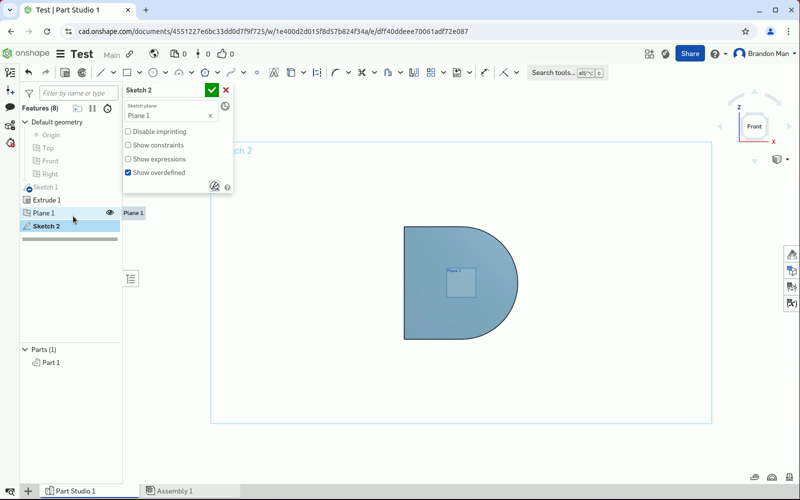
mouse_move(73, 352)
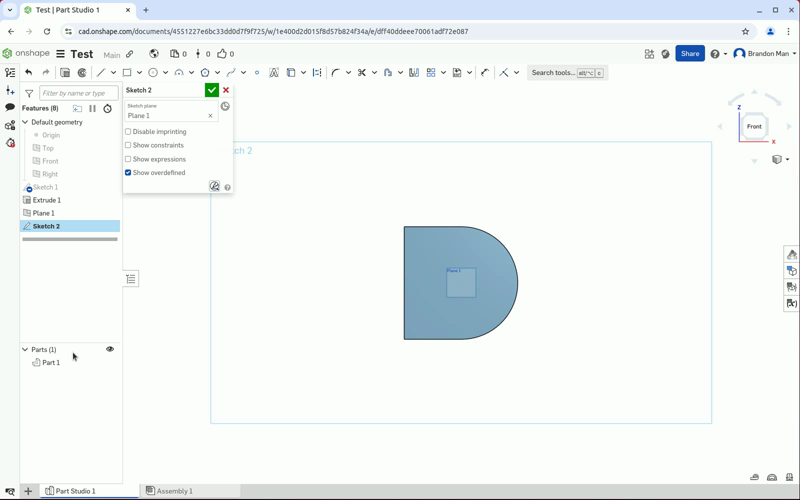
key(y)
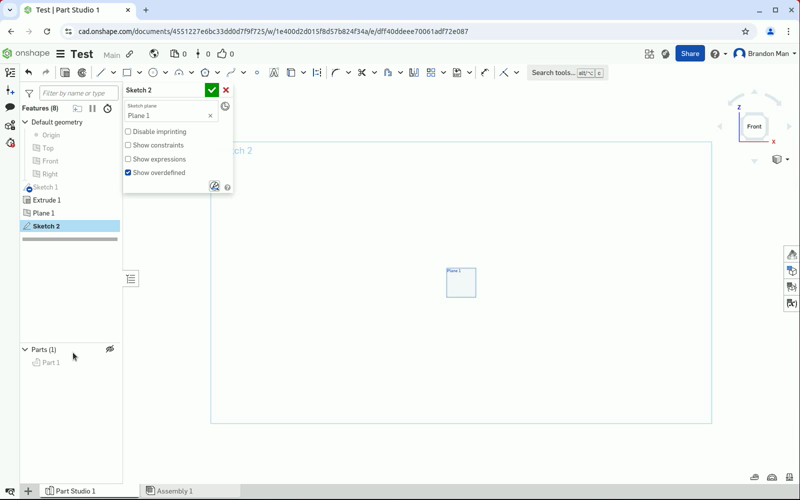
key(c)
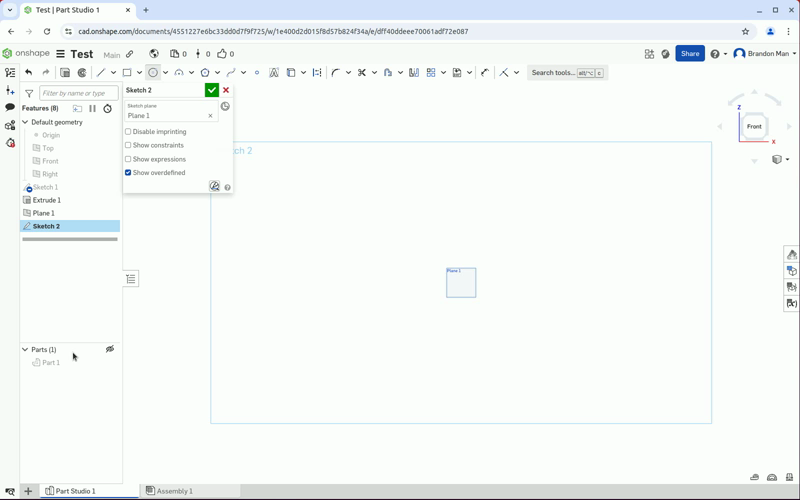
key_down(shift)
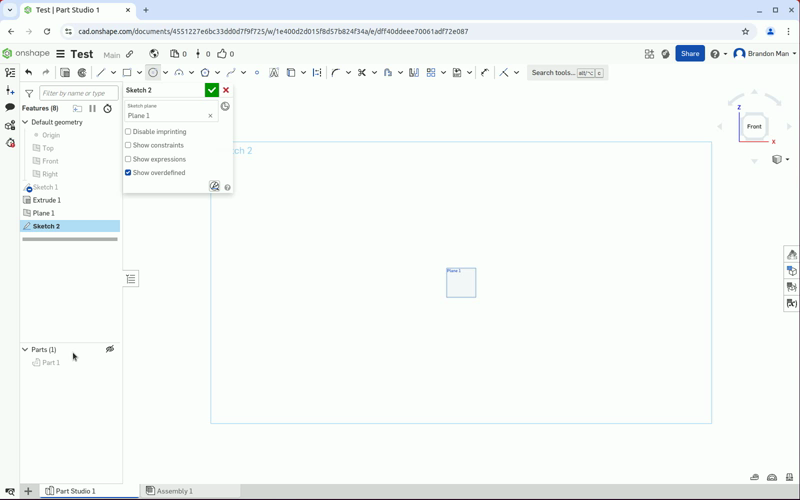
mouse_move(461, 282)
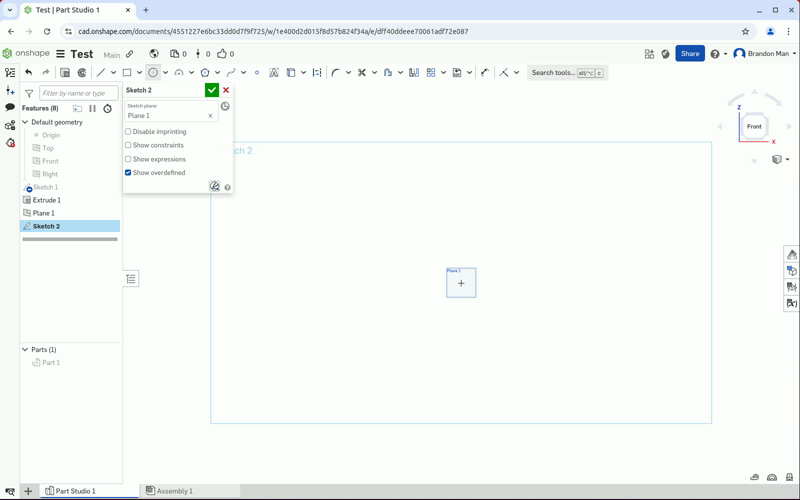
click(461, 282)
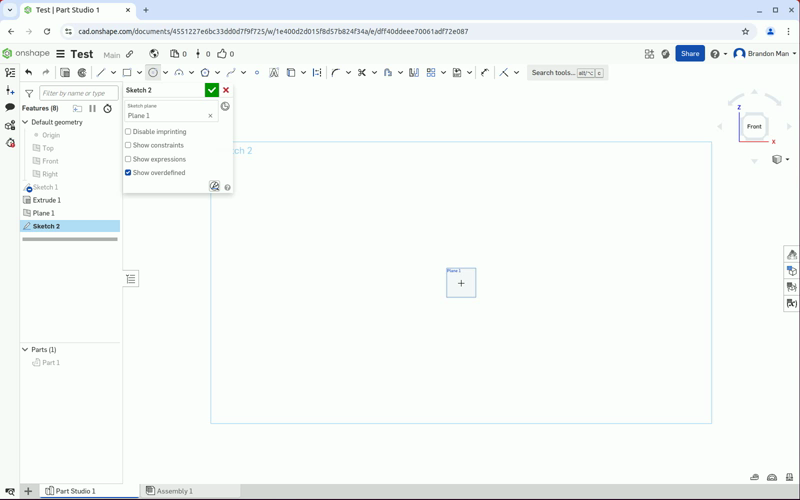
key_up(shift)
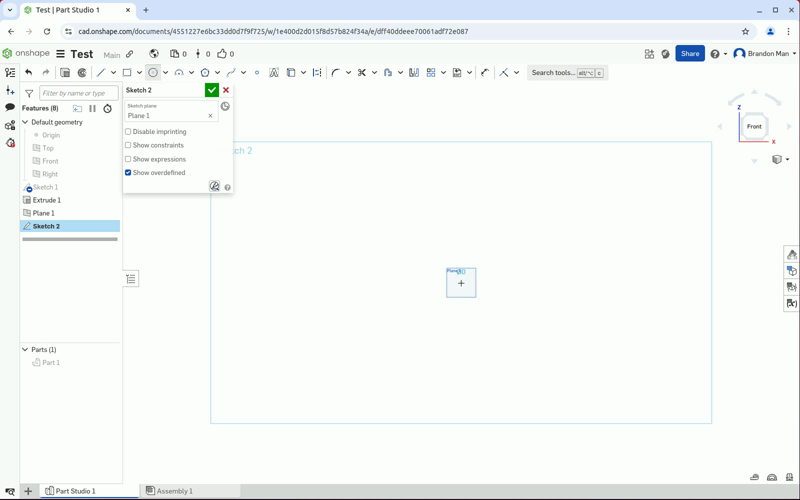
mouse_move(476, 282)
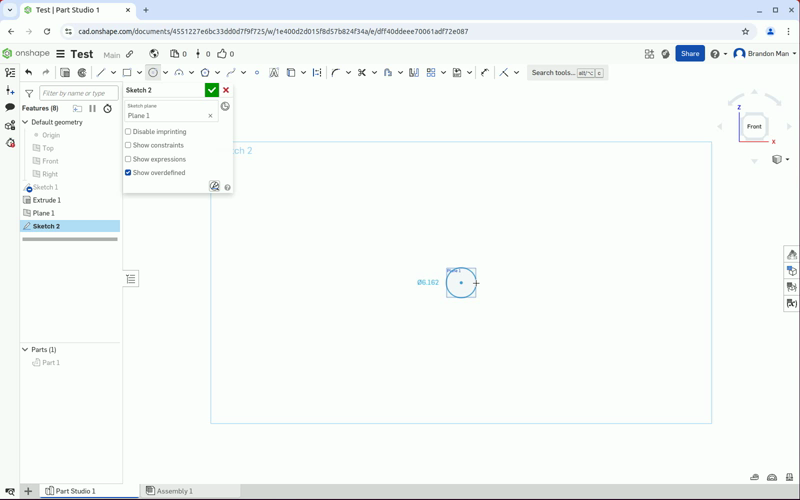
click(476, 282)
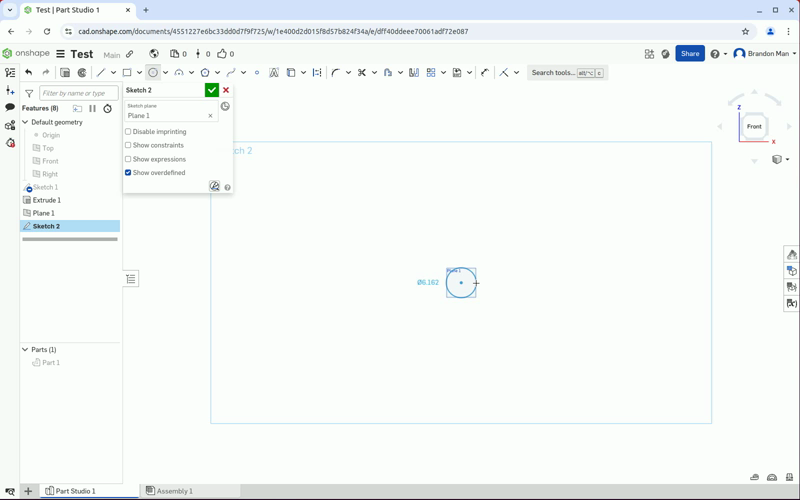
key(esc)
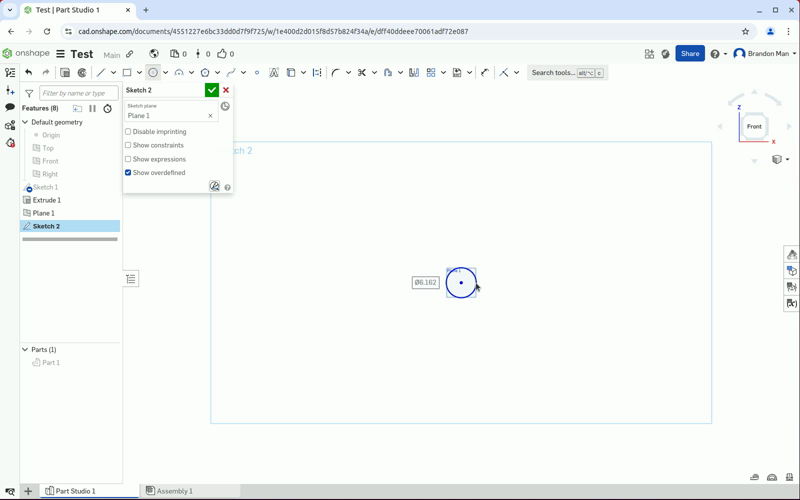
mouse_move(455, 282)
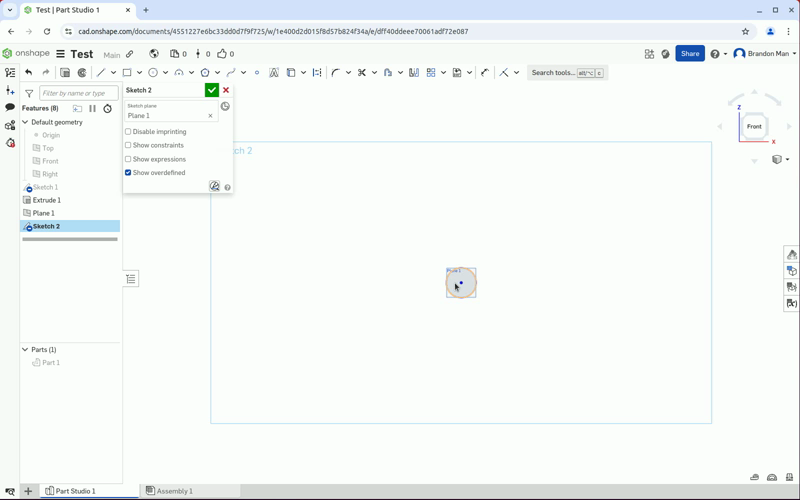
scroll(6)
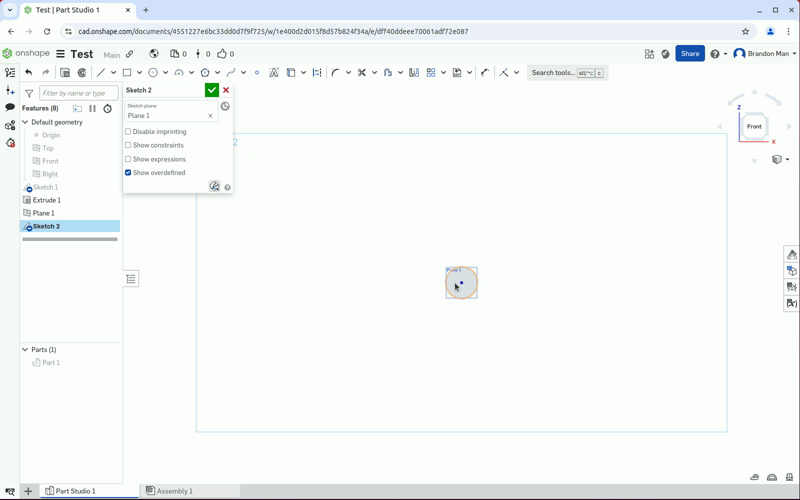
scroll(6)
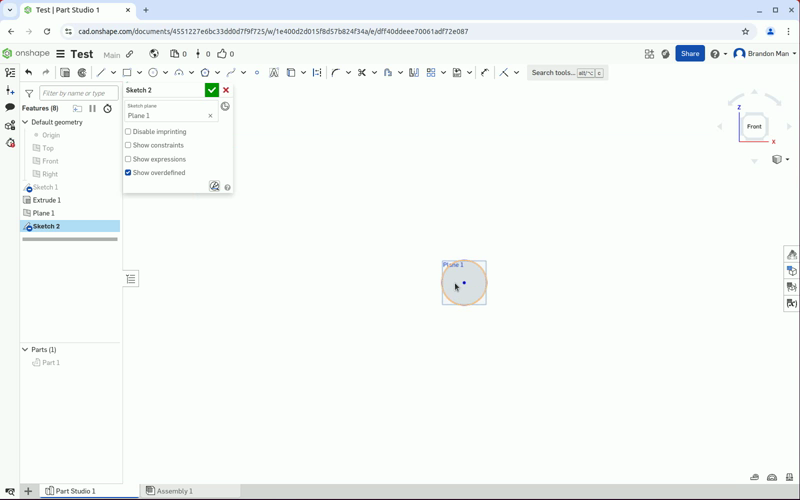
scroll(6)
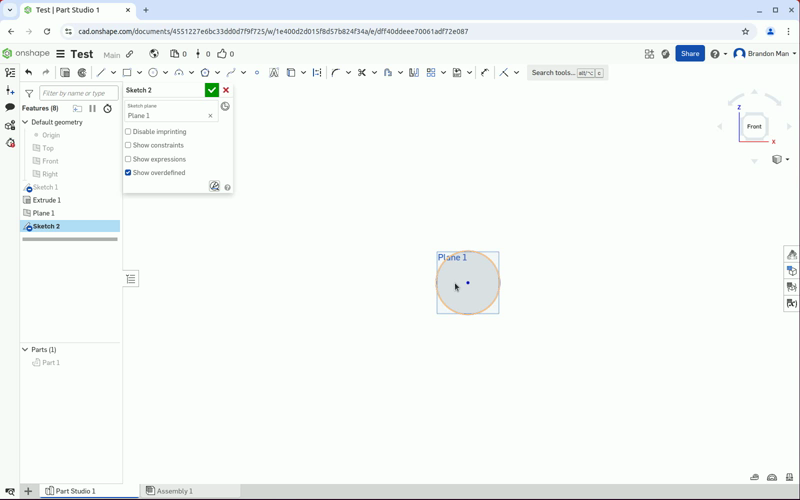
scroll(6)
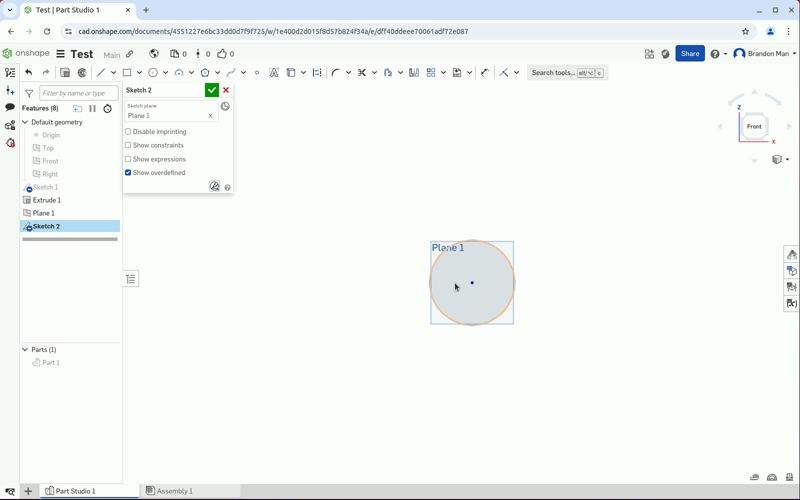
scroll(6)
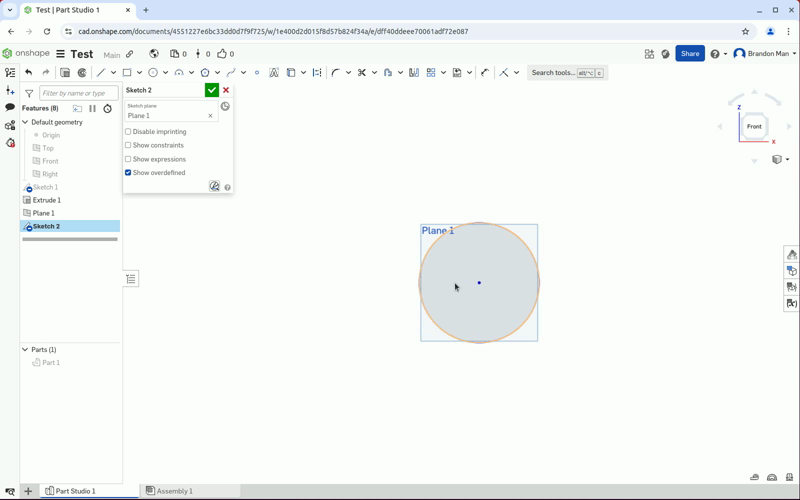
scroll(6)
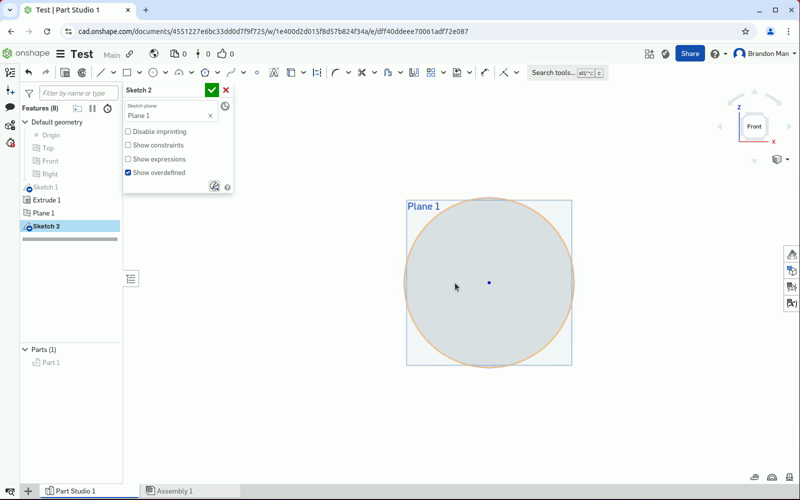
scroll(6)
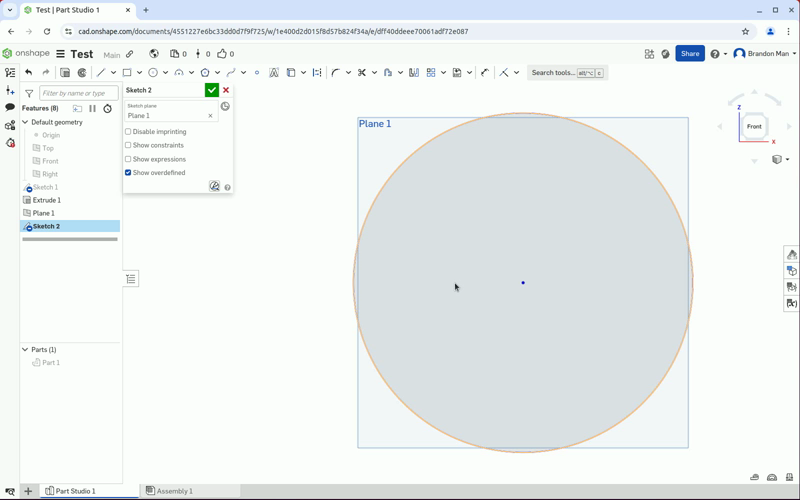
click(455, 282)
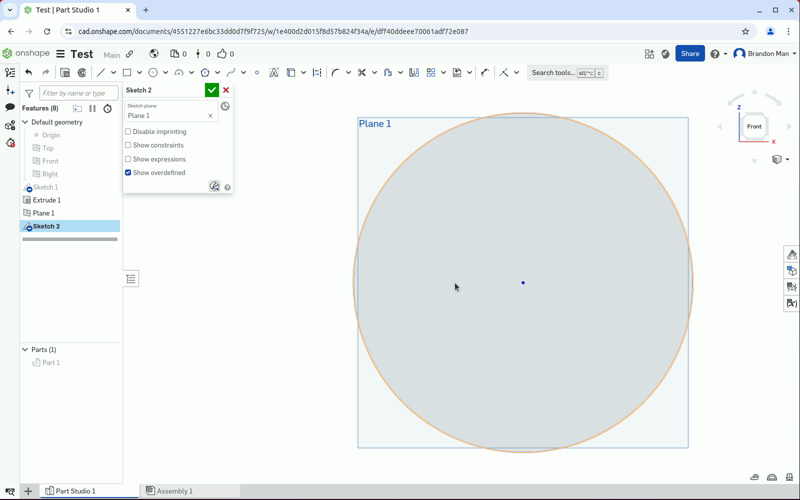
scroll(-6)
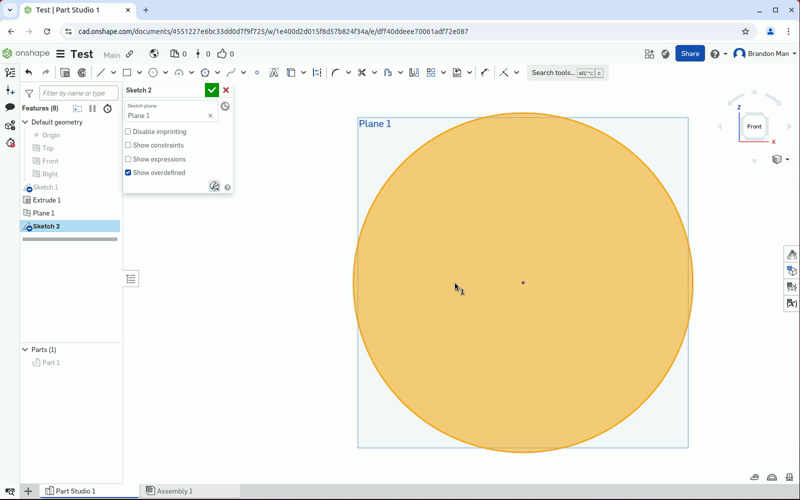
scroll(-6)
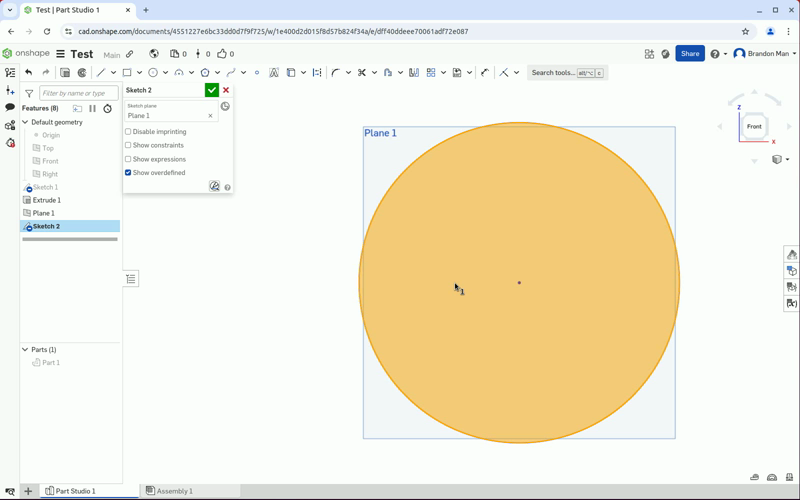
scroll(-6)
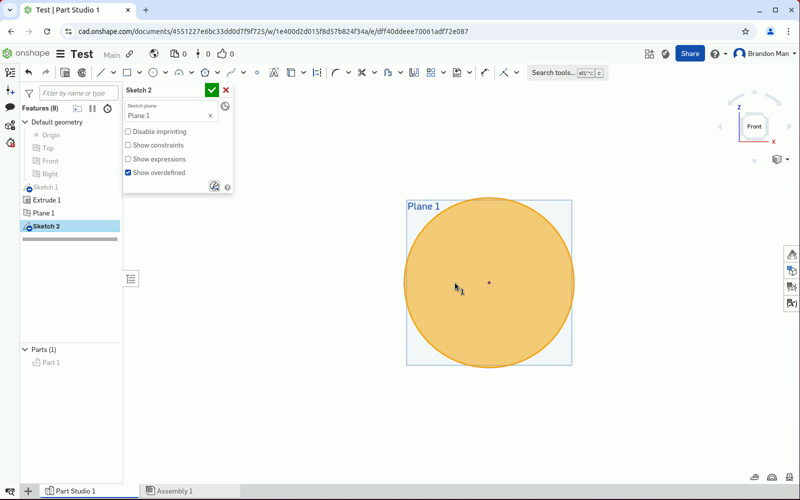
scroll(-6)
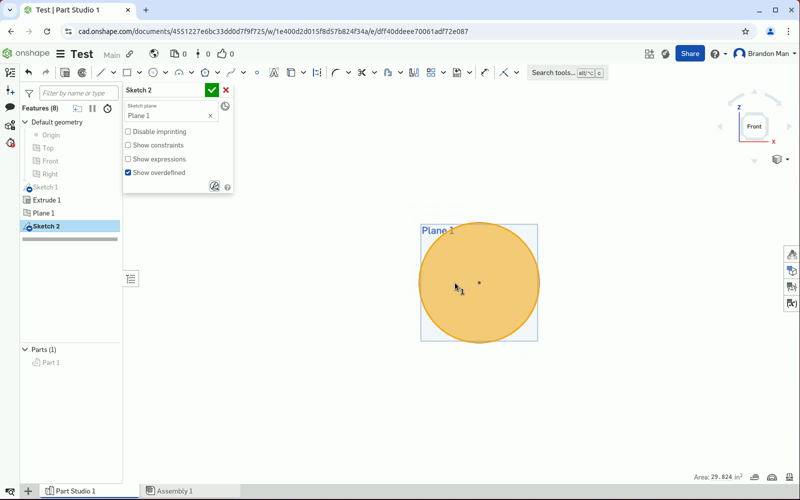
scroll(-6)
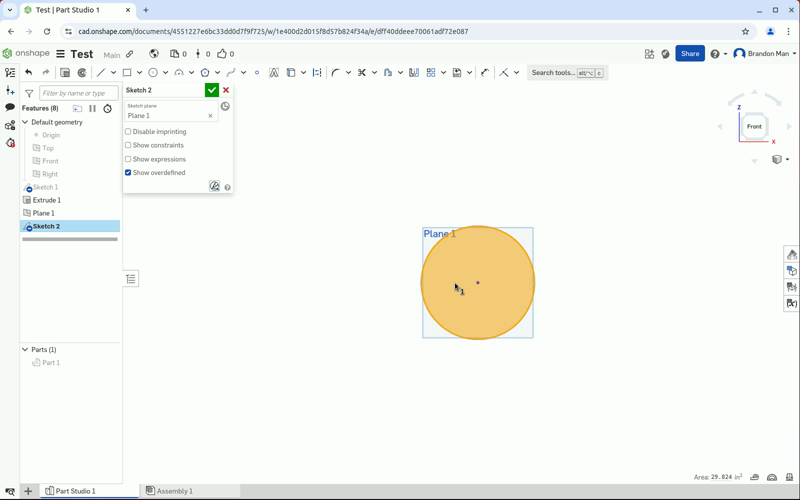
scroll(-6)
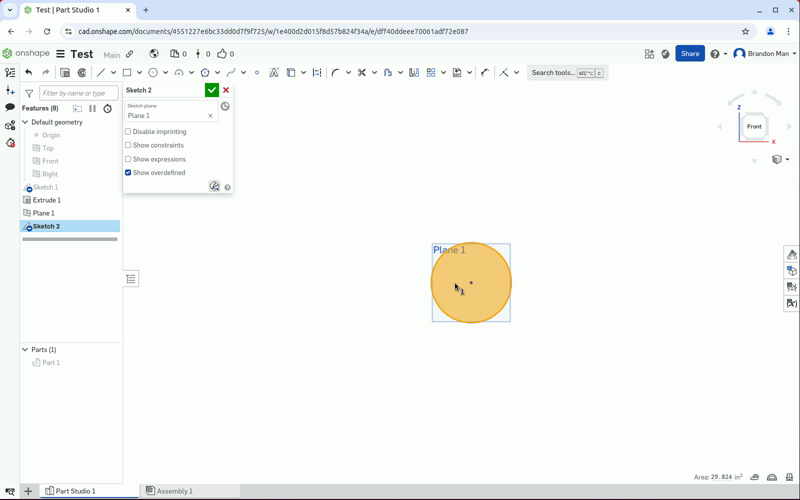
scroll(-6)
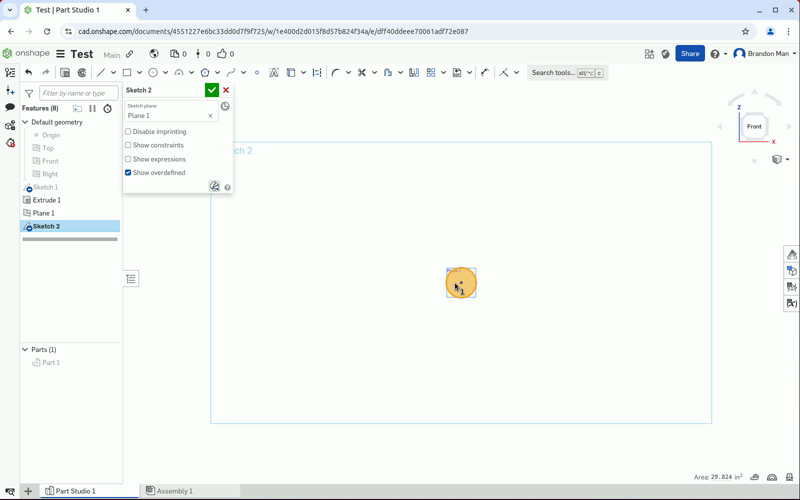
mouse_move(73, 352)
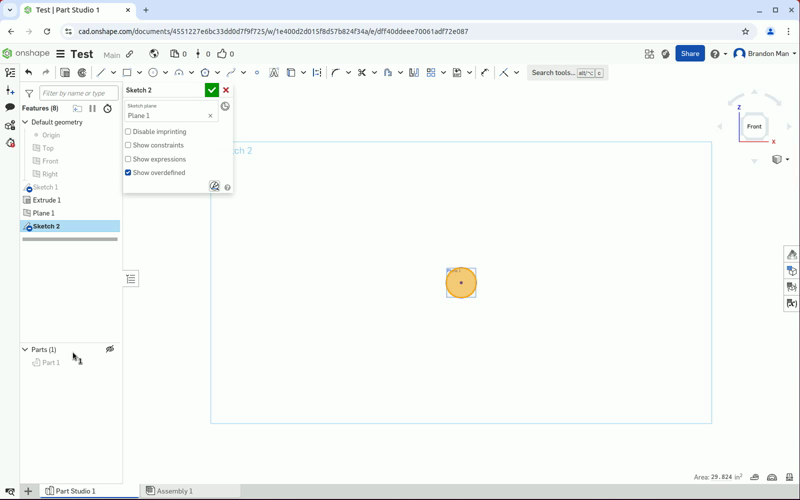
key(shift+y)
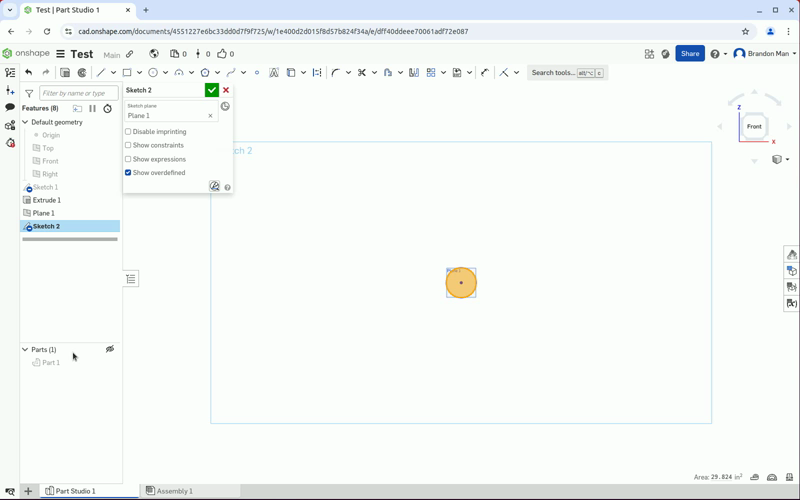
key(shift+e)
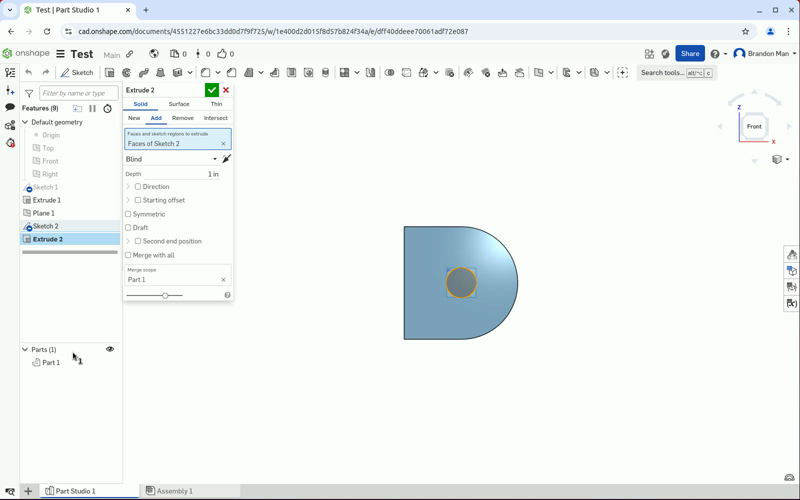
mouse_move(143, 106)
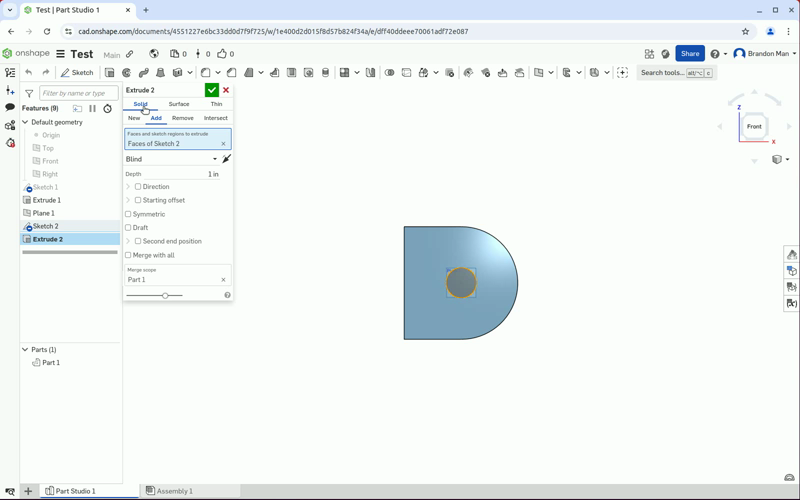
click(143, 106)
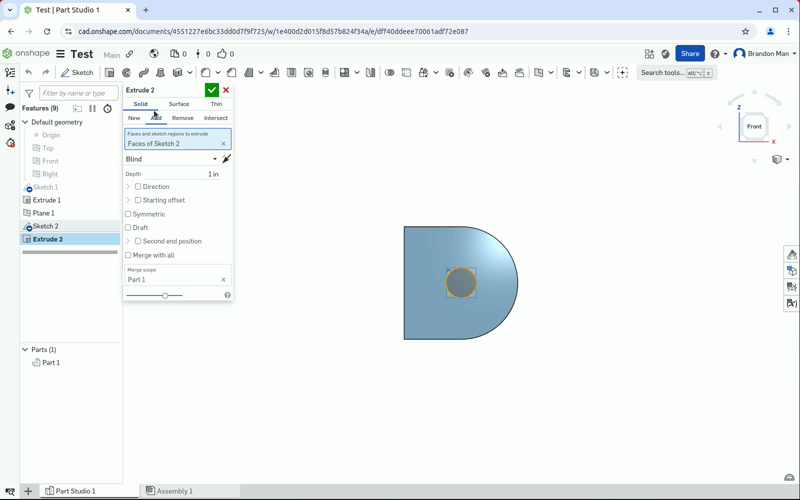
mouse_move(186, 120)
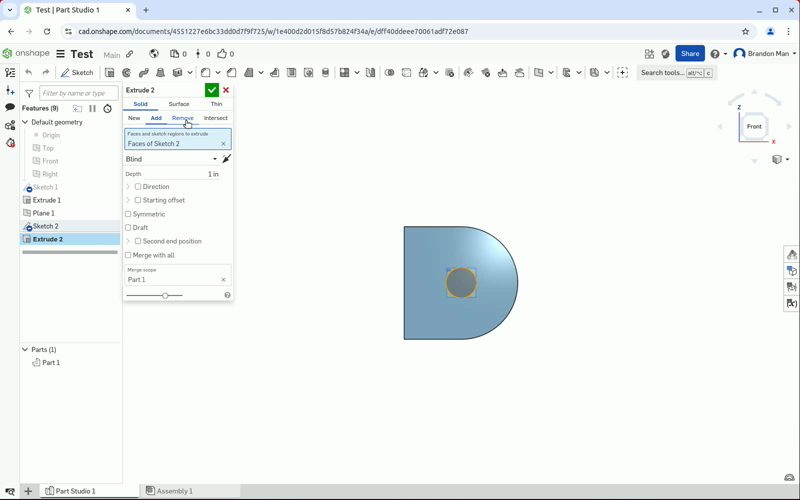
click(186, 120)
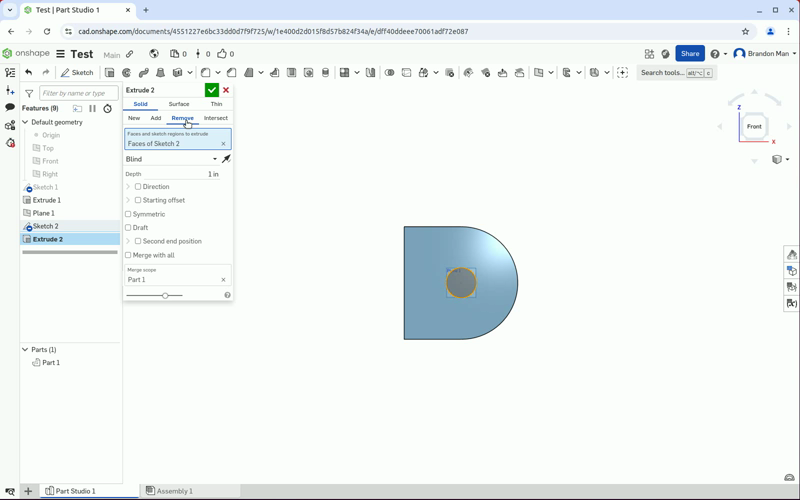
key(tab, 4)
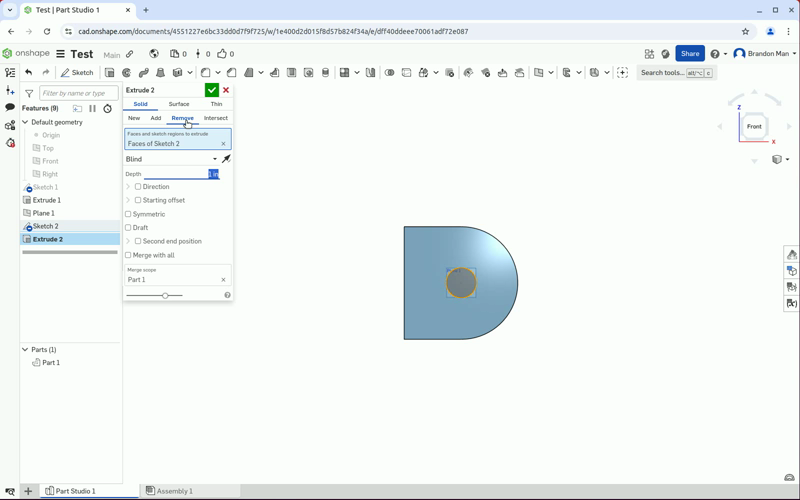
text(23.108)
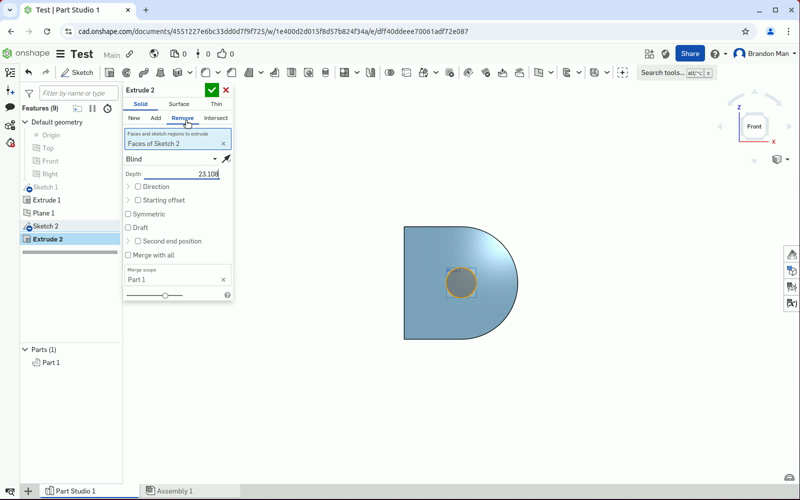
key(tab, 6)
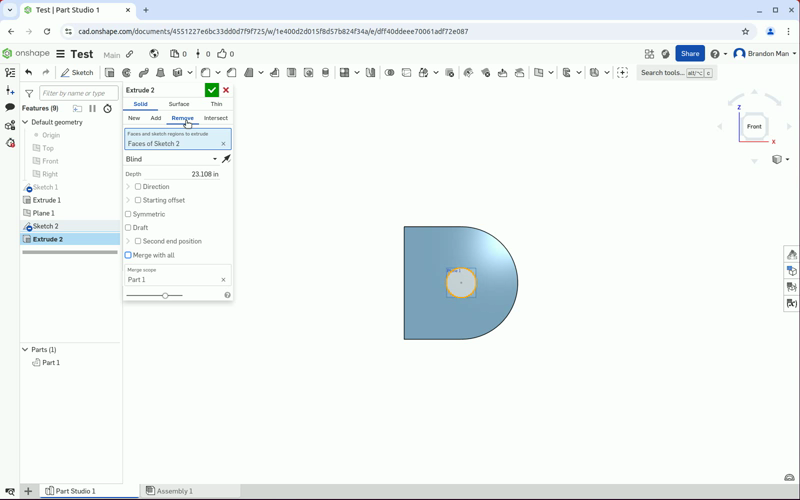
key(space)
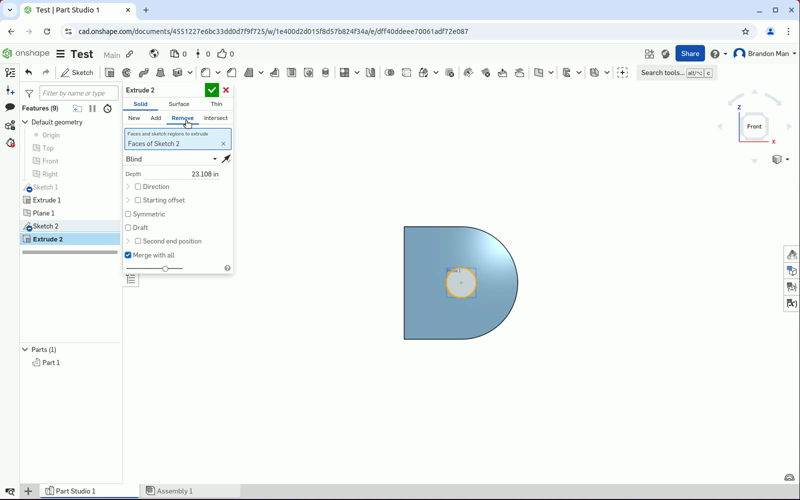
key(enter)
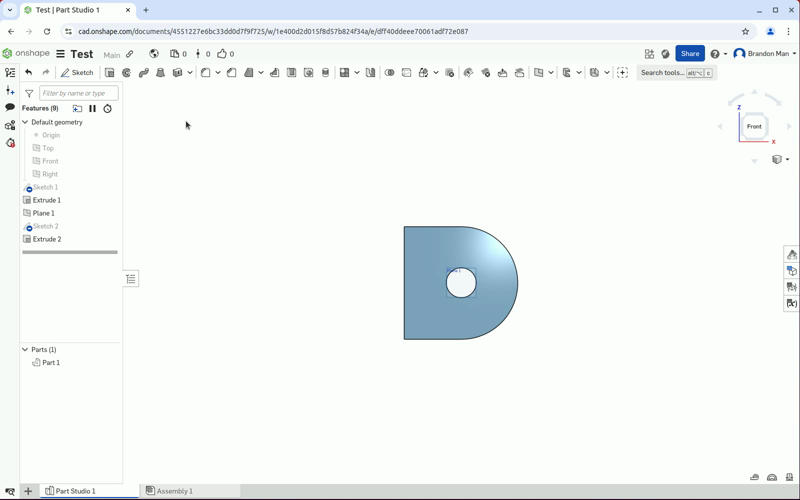
key(shift+h)
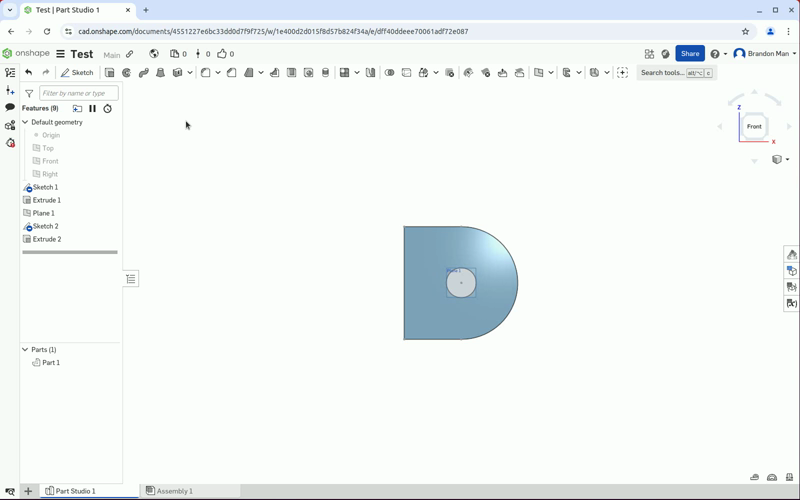
key(shift+h)
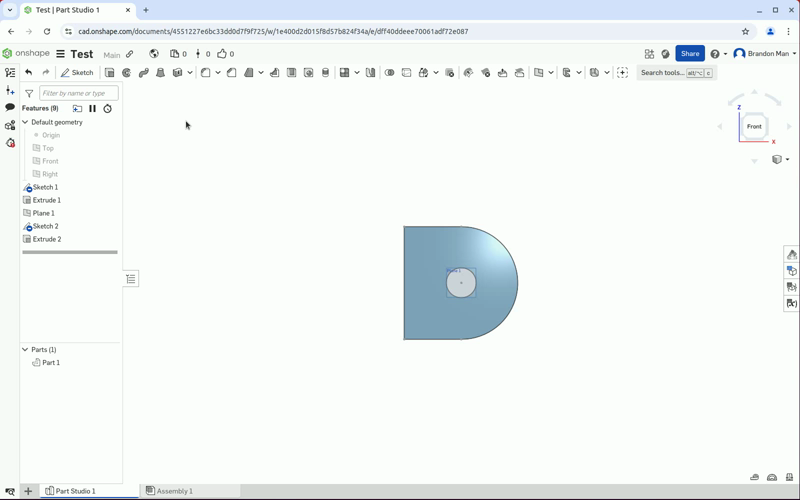
key(shift+7)
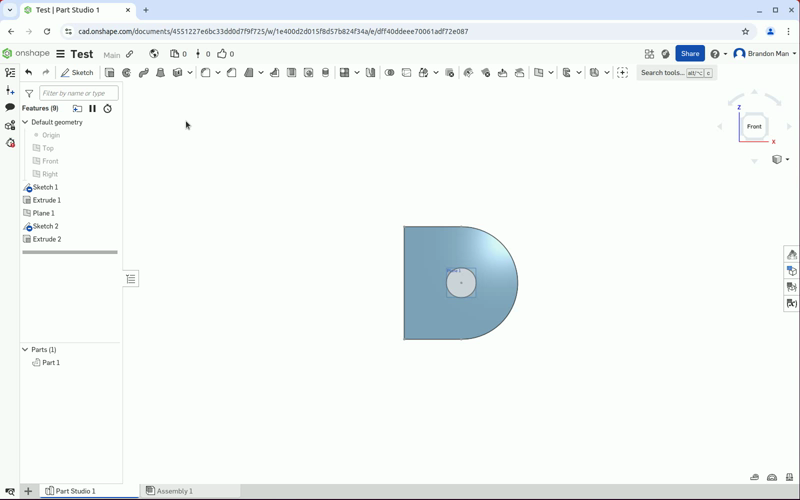
key(left, 2)
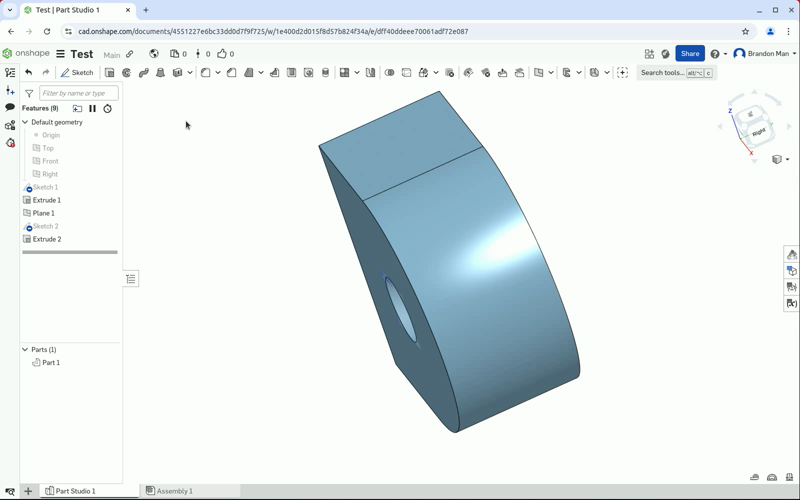
key(down, 2)
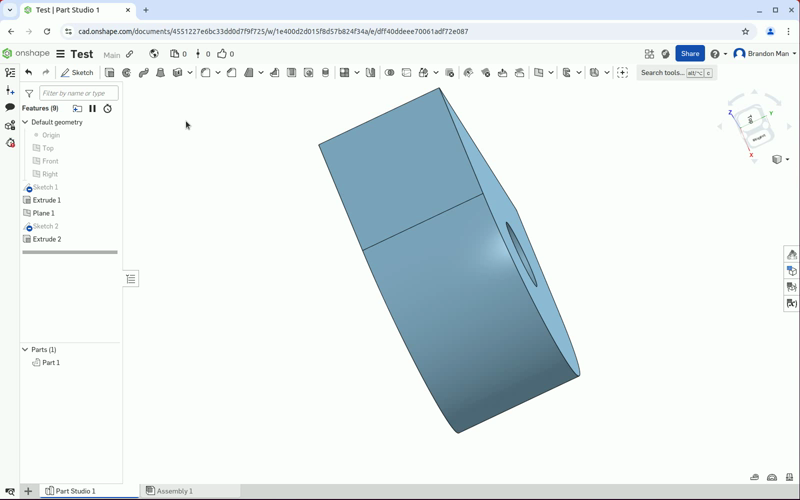
key(up, 2)
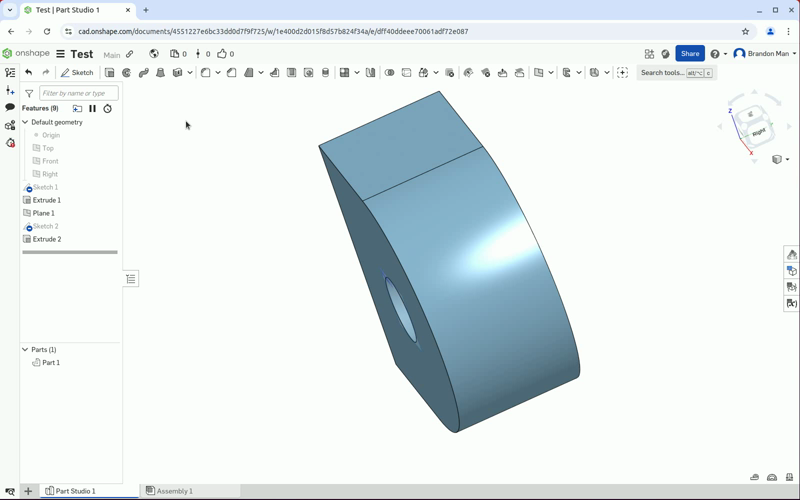
key(right, 2)
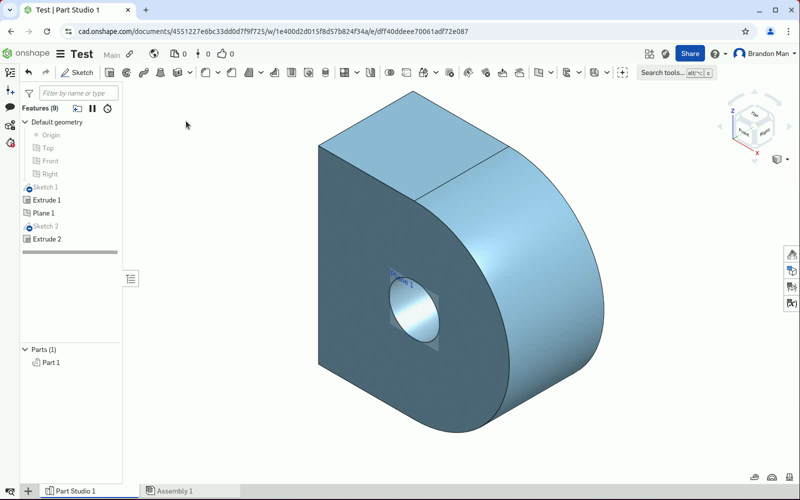
mouse_move(73, 189)
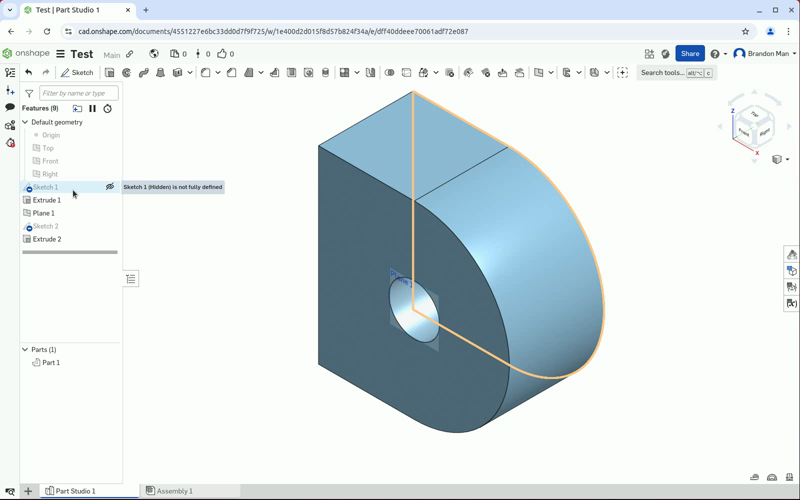
click(73, 189)